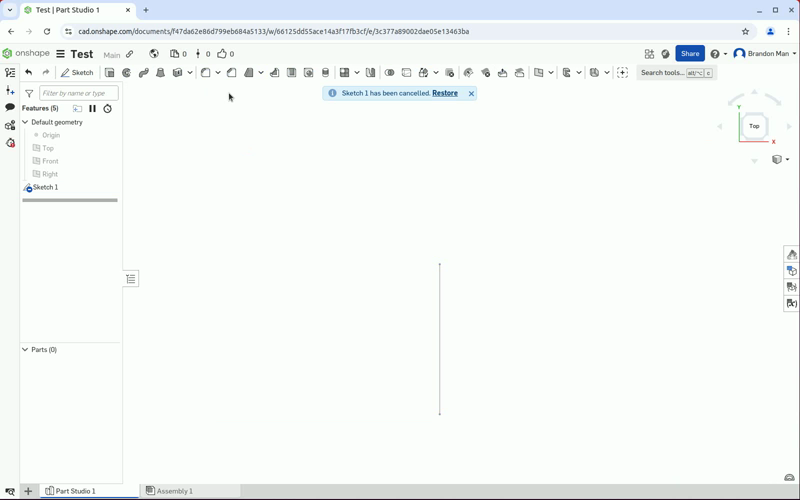
key(shift+h)
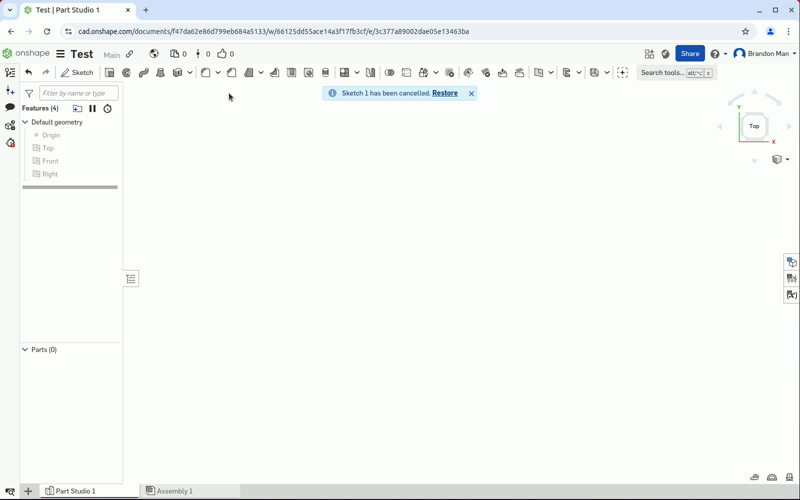
mouse_move(73, 352)
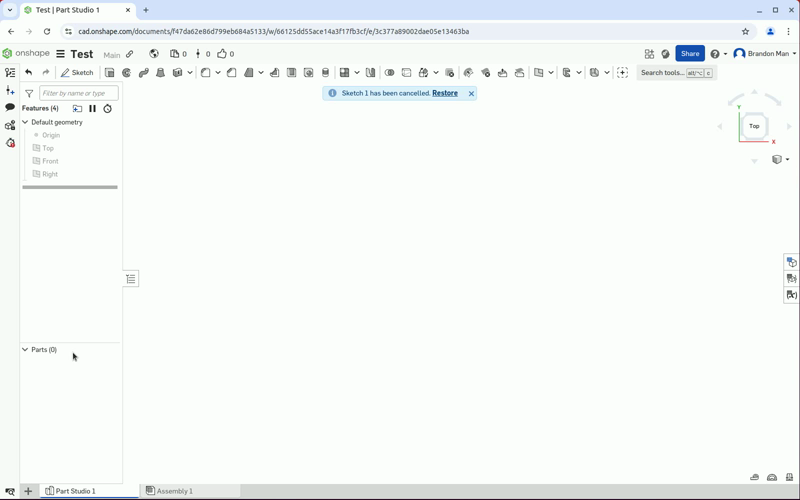
key(y)
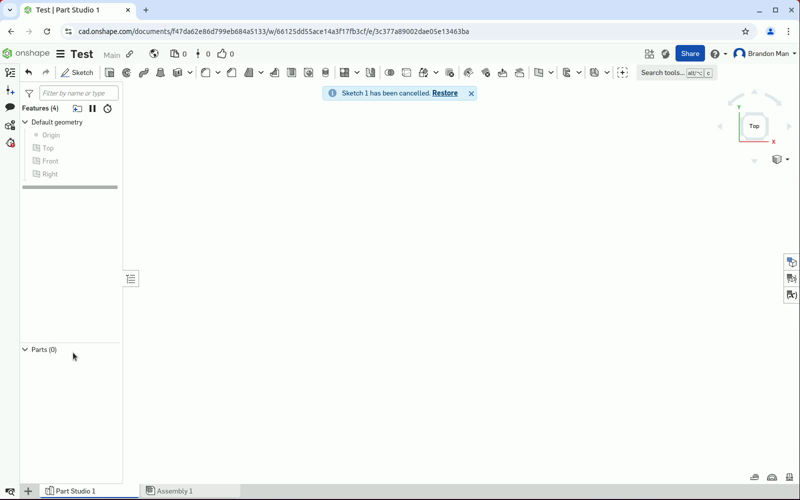
key(shift+p)
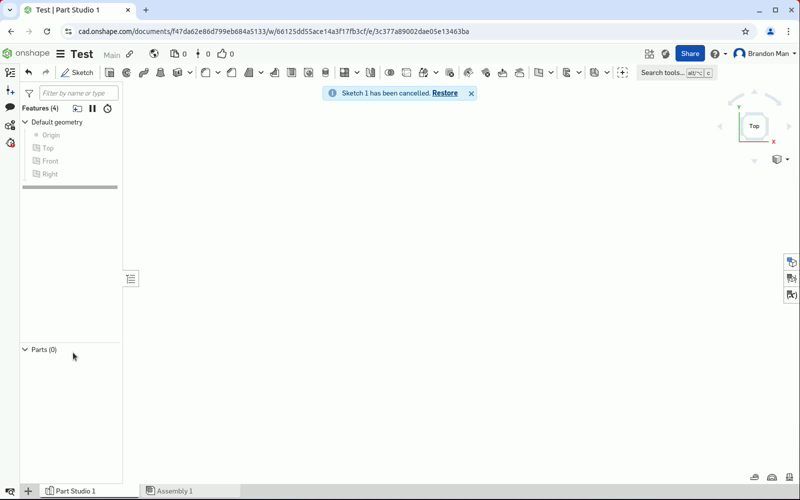
key(space)
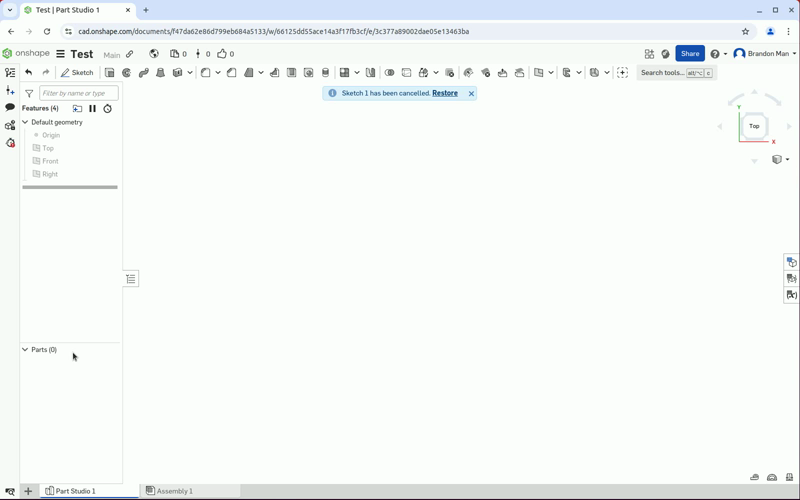
key_down(shift)
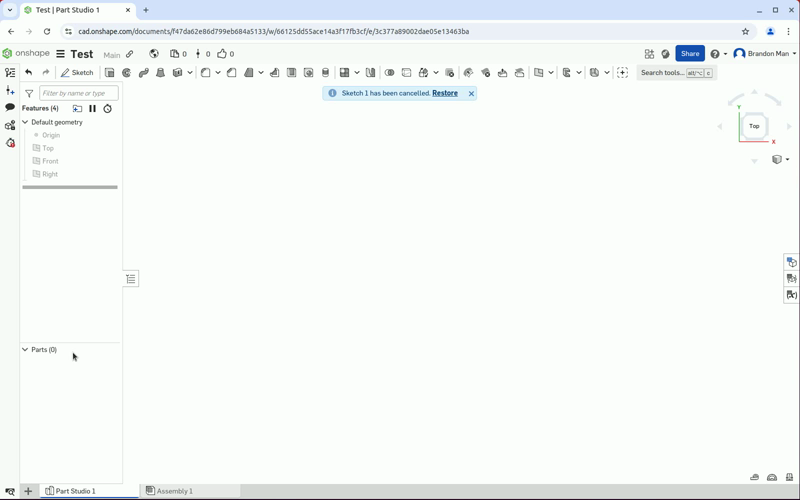
key(up)
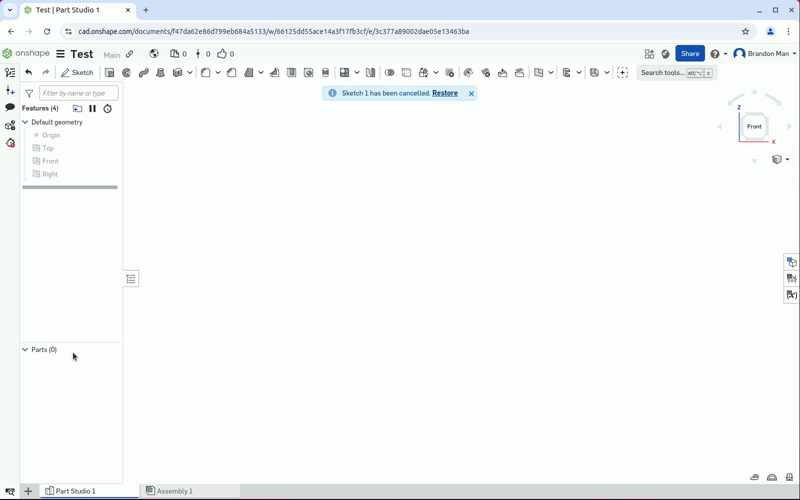
key_up(shift)
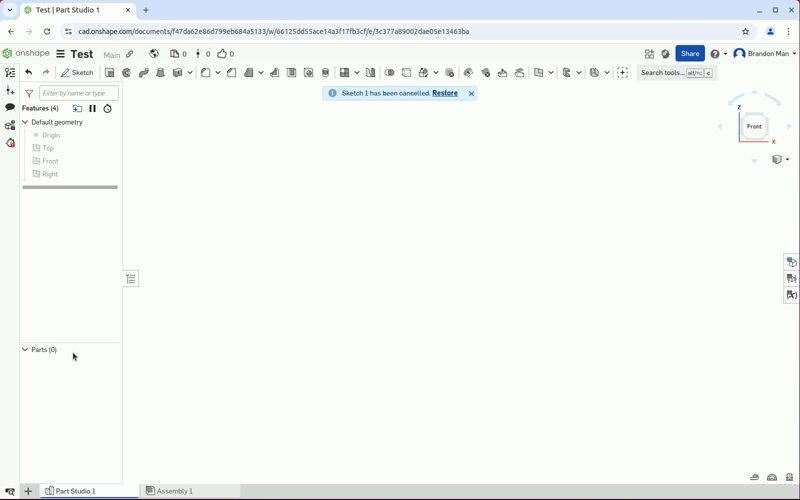
mouse_move(73, 352)
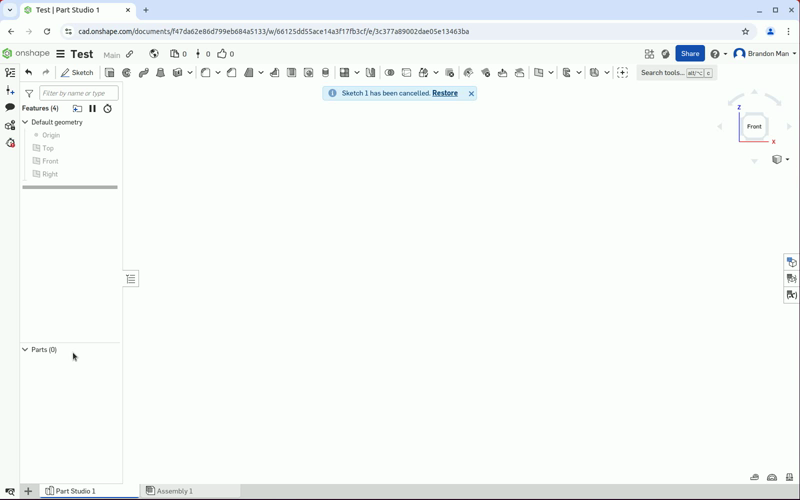
key(shift+y)
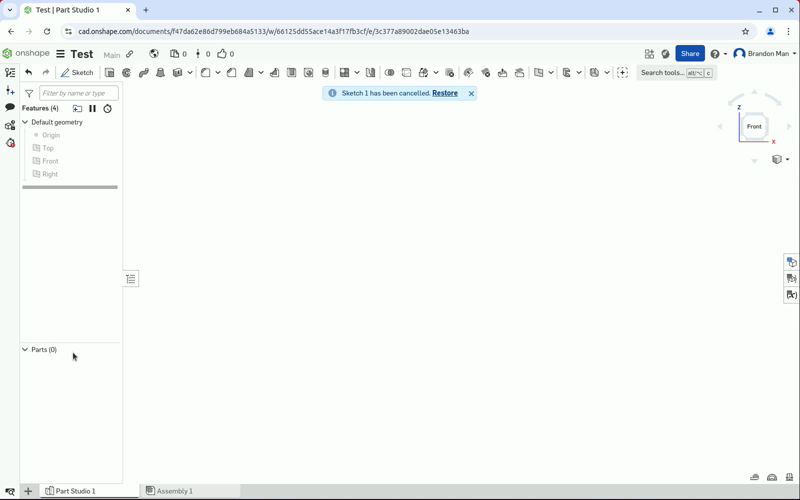
key(shift+s)
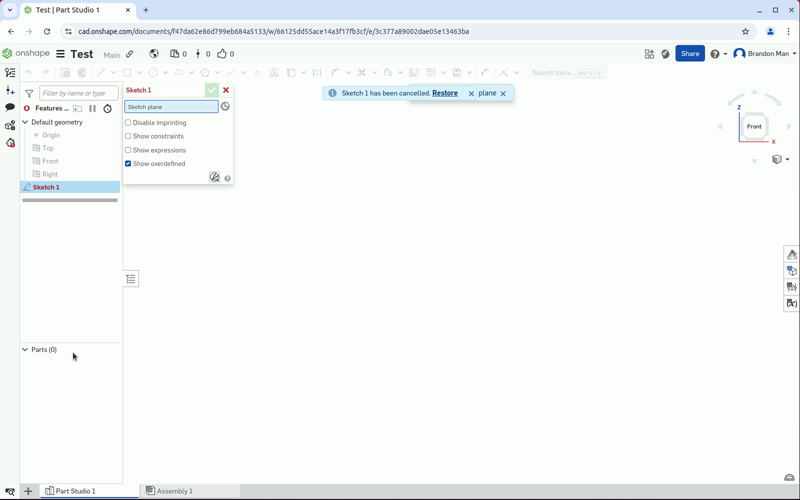
mouse_move(73, 163)
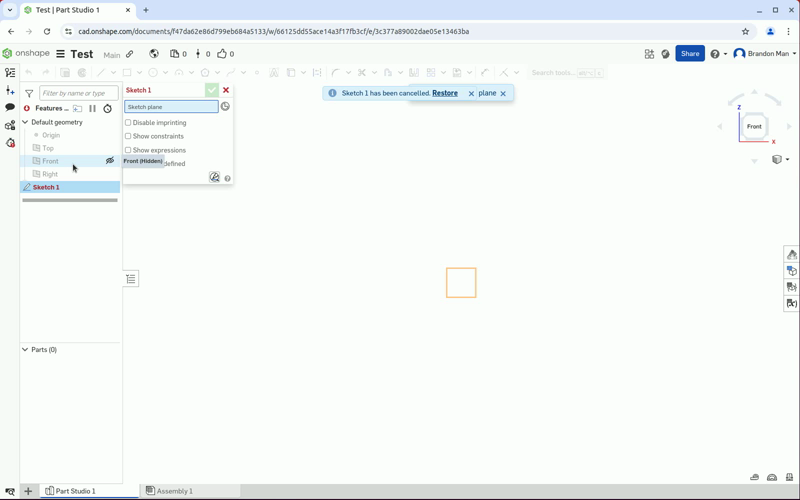
click(73, 163)
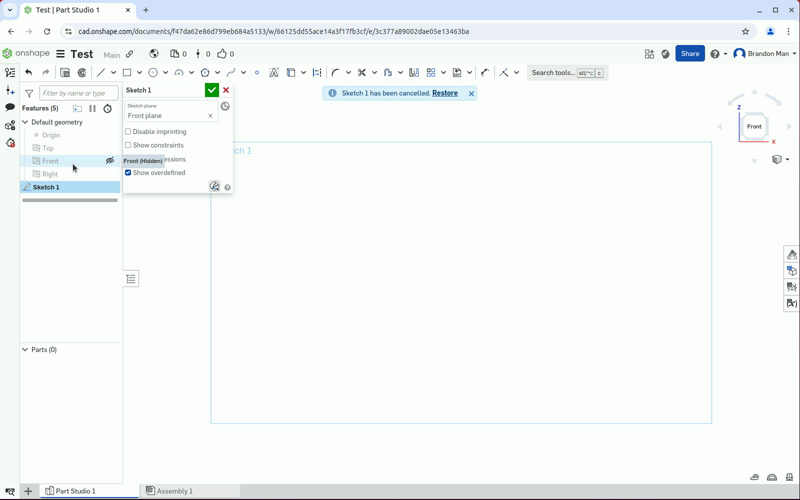
mouse_move(73, 352)
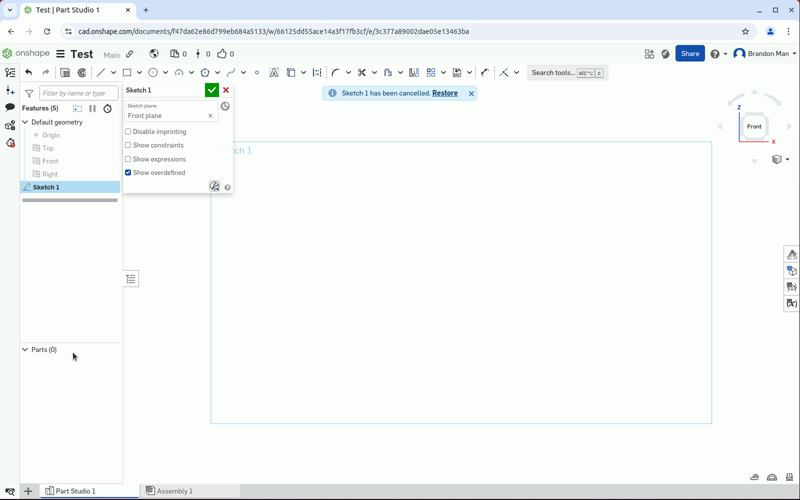
key(y)
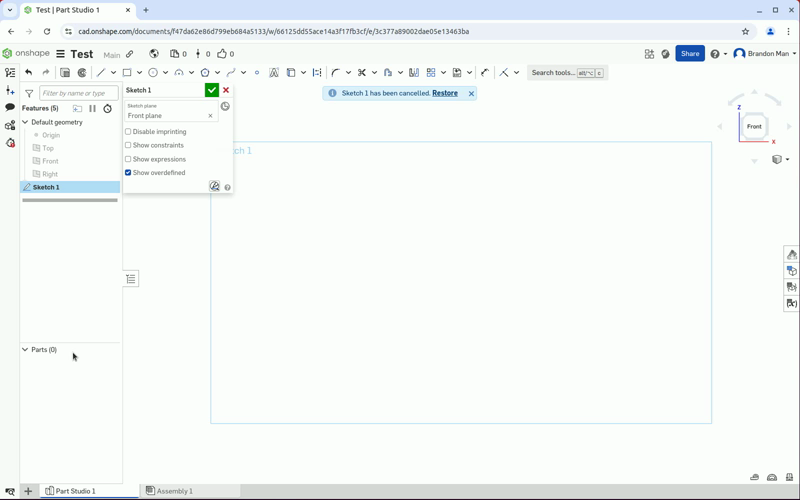
key(c)
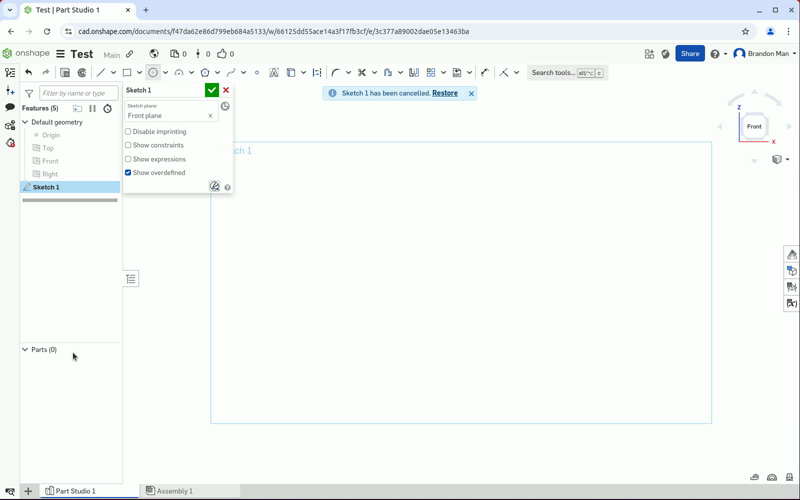
key_down(shift)
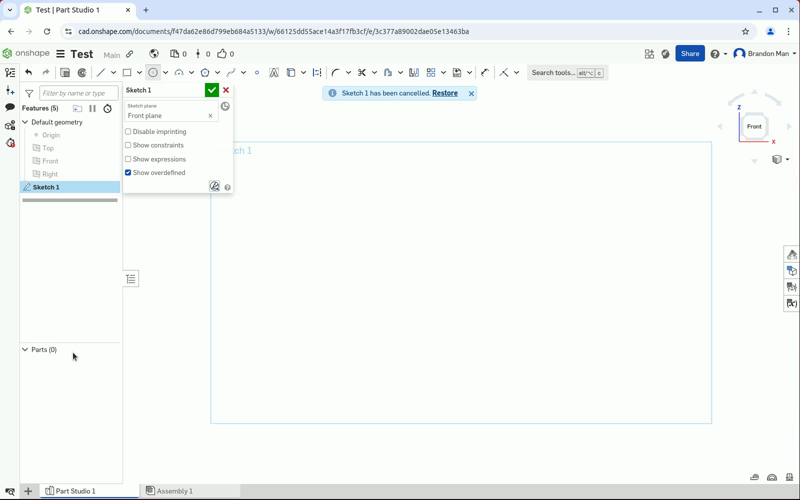
mouse_move(377, 203)
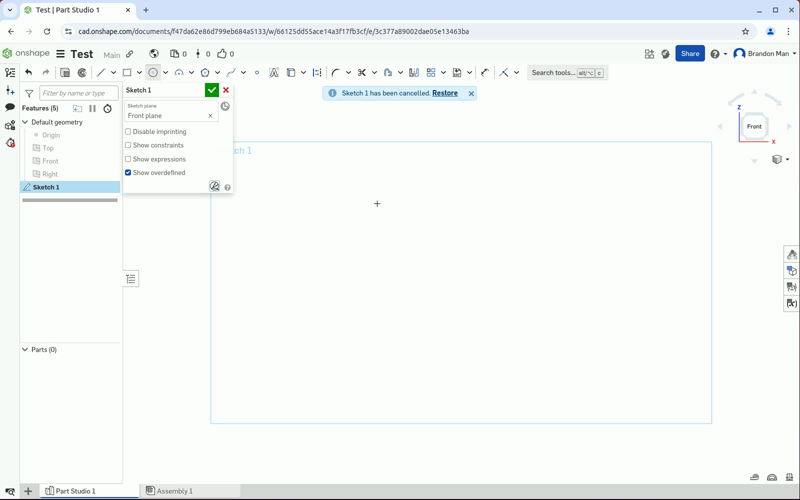
click(377, 203)
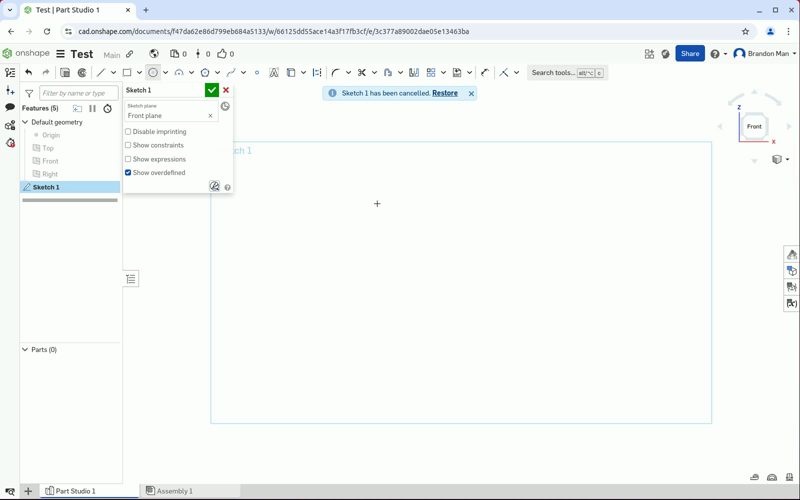
key_up(shift)
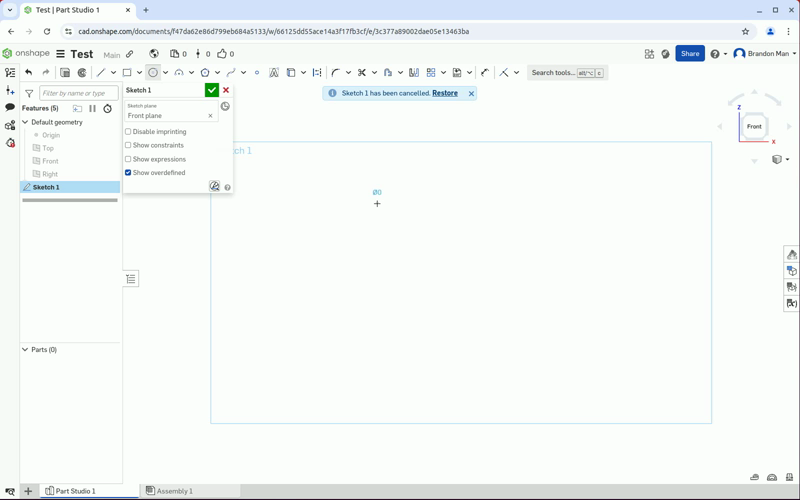
mouse_move(405, 203)
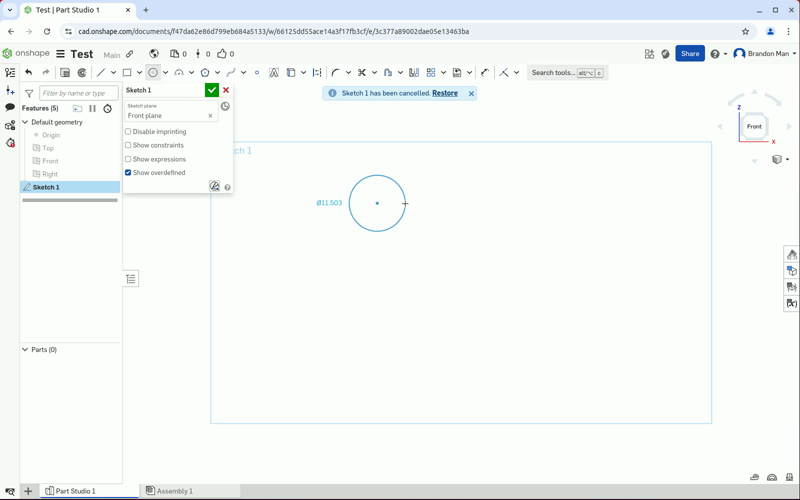
click(405, 203)
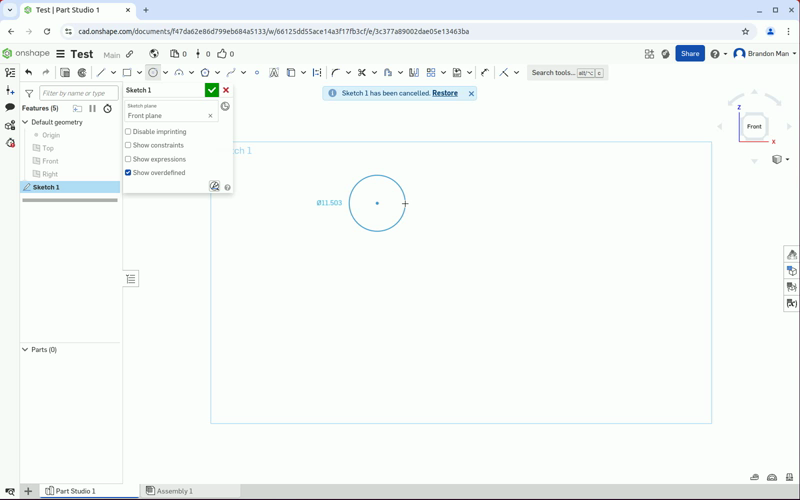
key(esc)
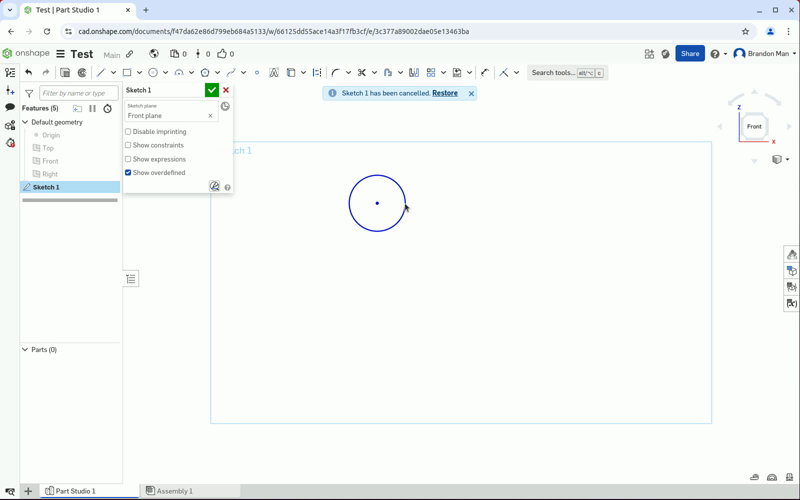
key(c)
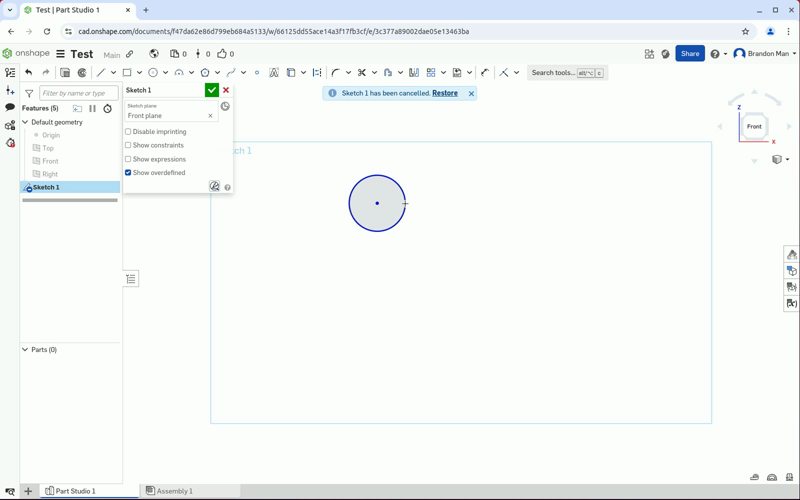
key_down(shift)
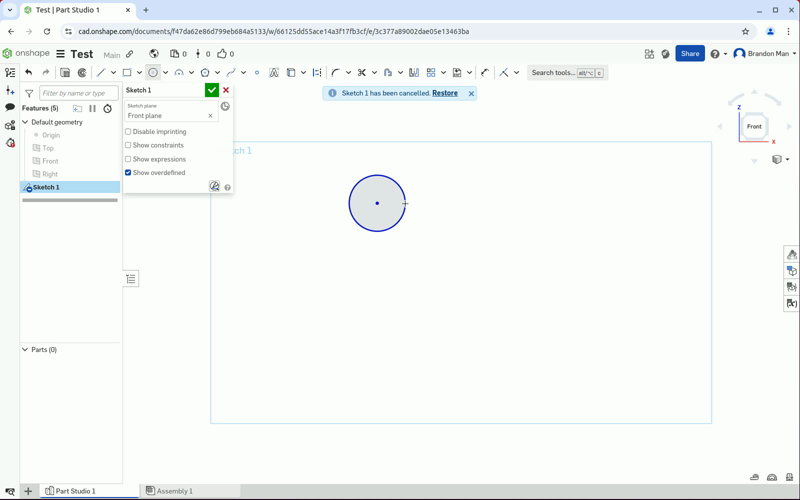
mouse_move(377, 203)
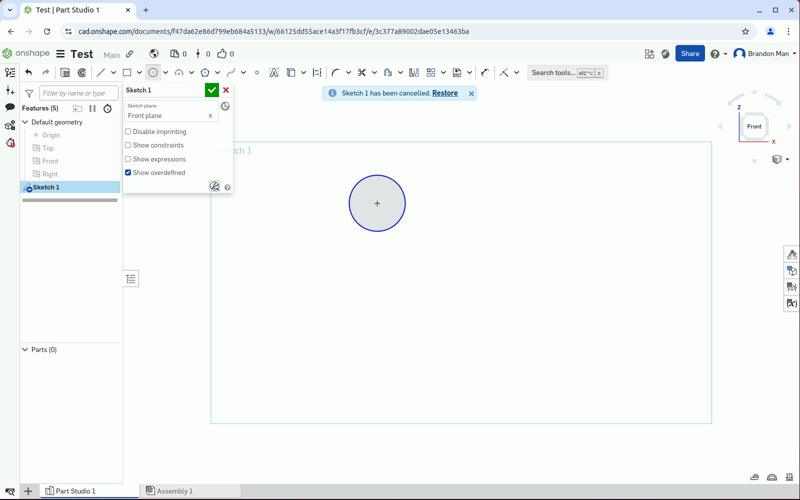
click(377, 203)
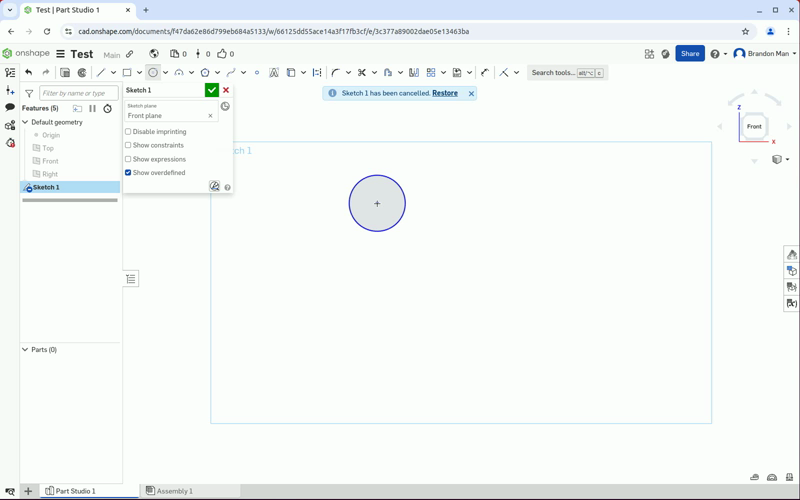
key_up(shift)
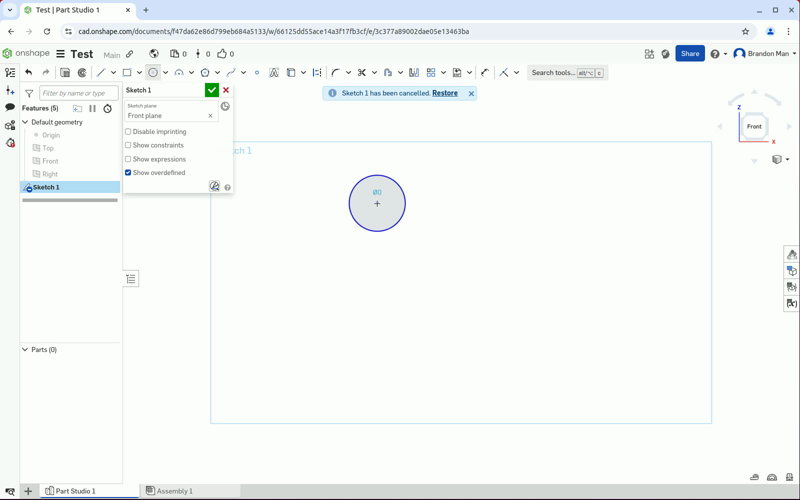
mouse_move(386, 203)
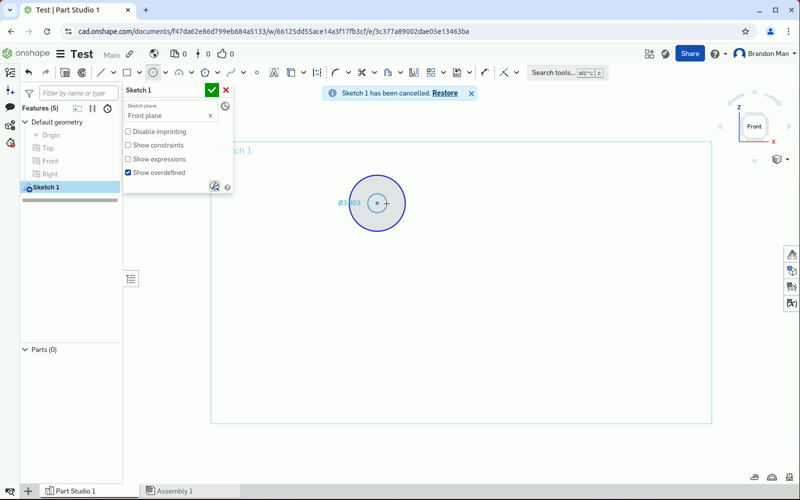
click(386, 203)
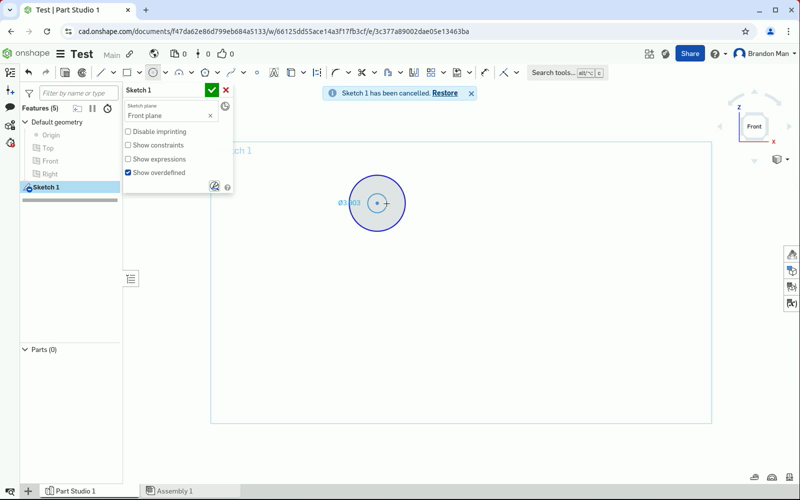
key(esc)
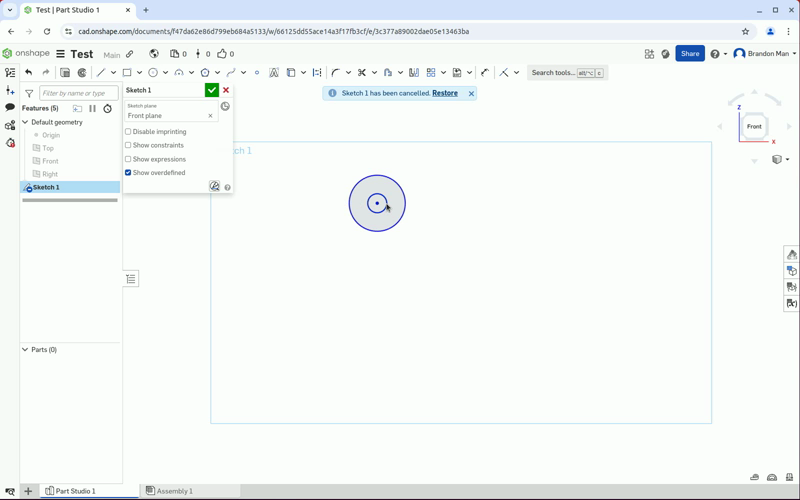
mouse_move(395, 212)
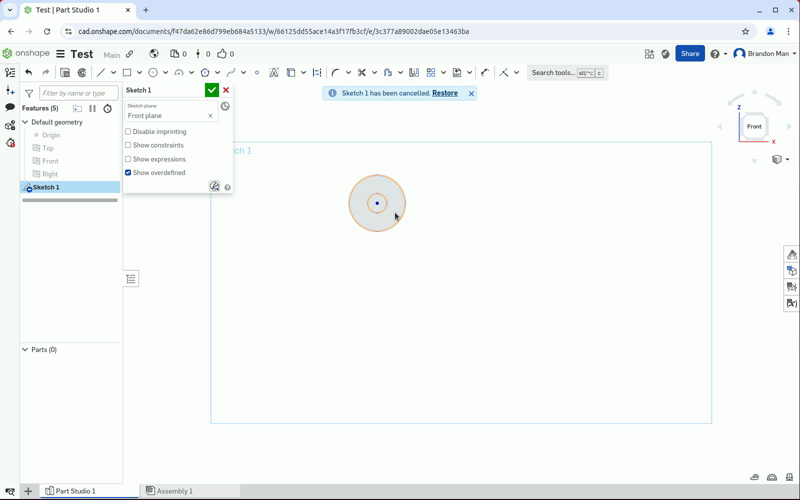
click(395, 212)
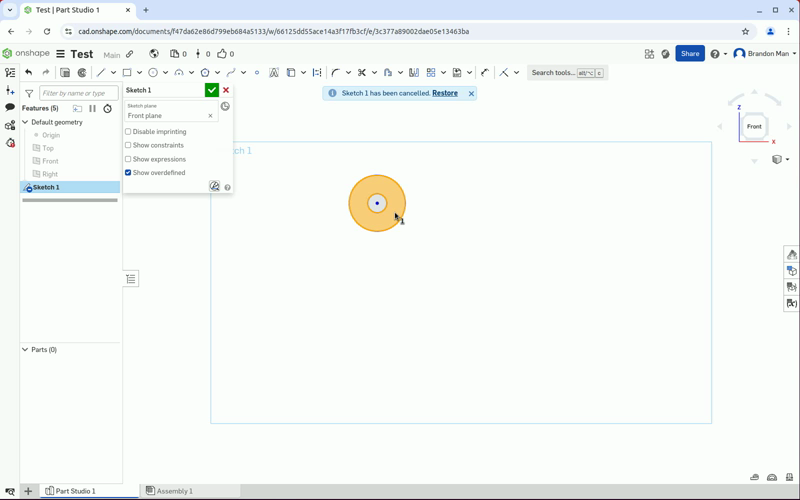
mouse_move(73, 352)
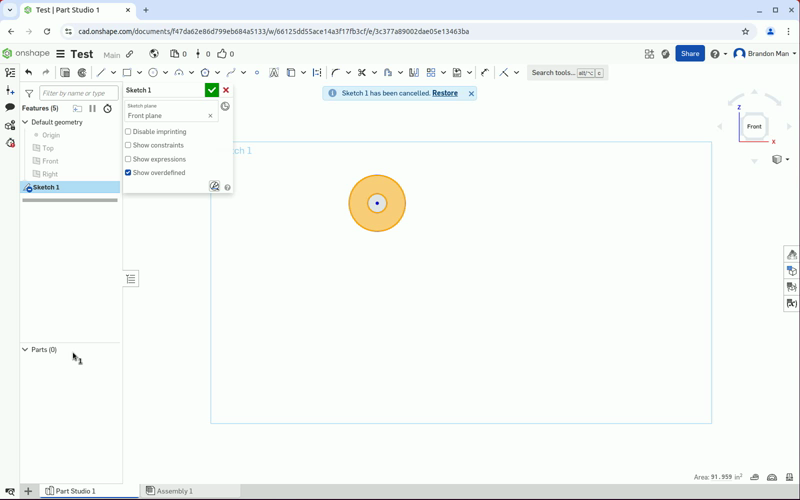
key(shift+y)
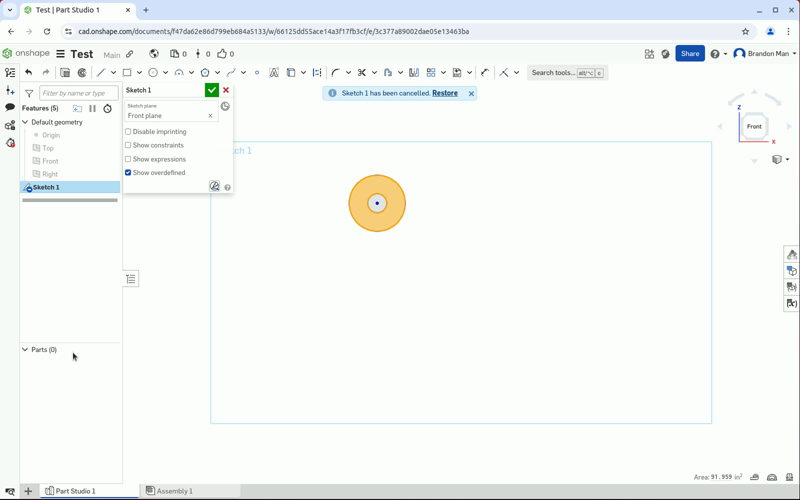
key(shift+e)
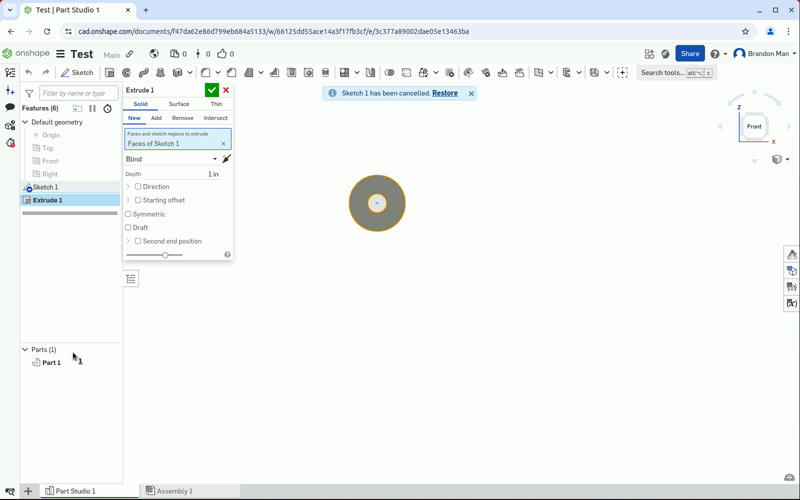
mouse_move(143, 106)
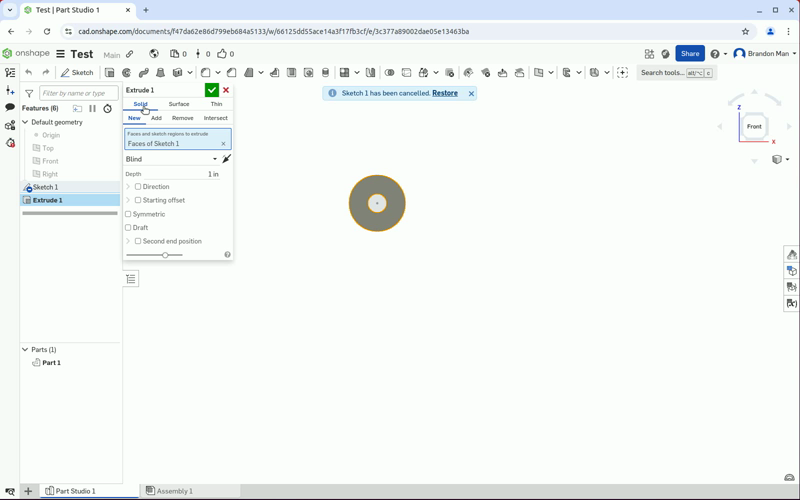
click(143, 106)
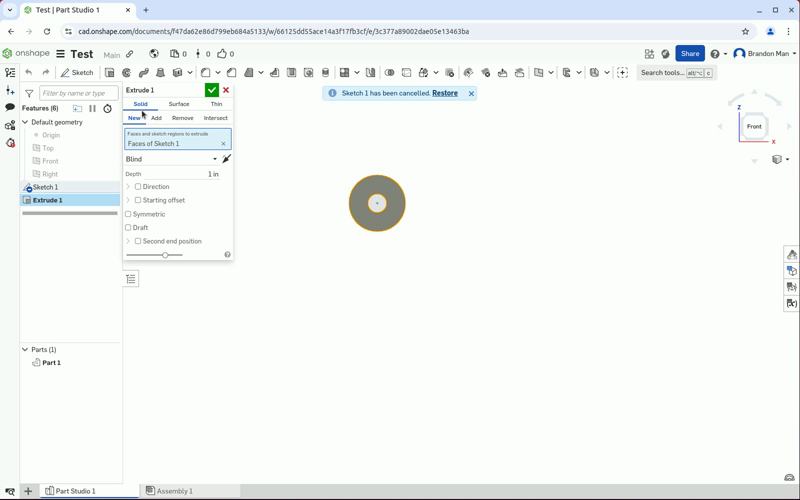
mouse_move(137, 120)
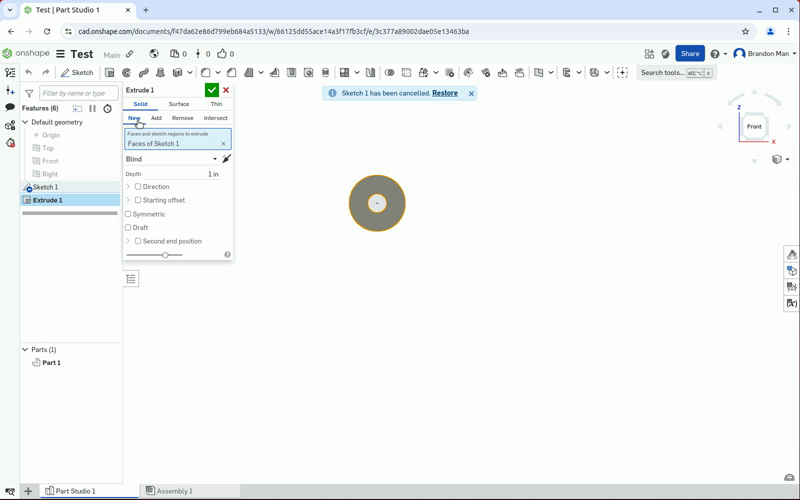
click(137, 120)
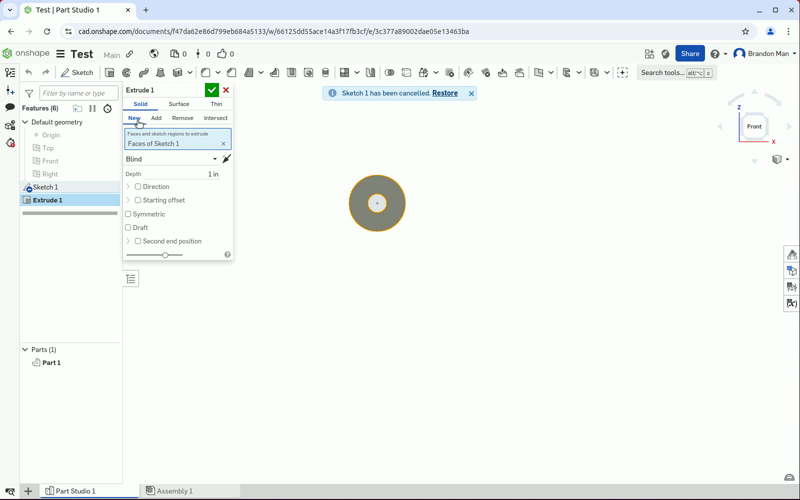
key(tab, 4)
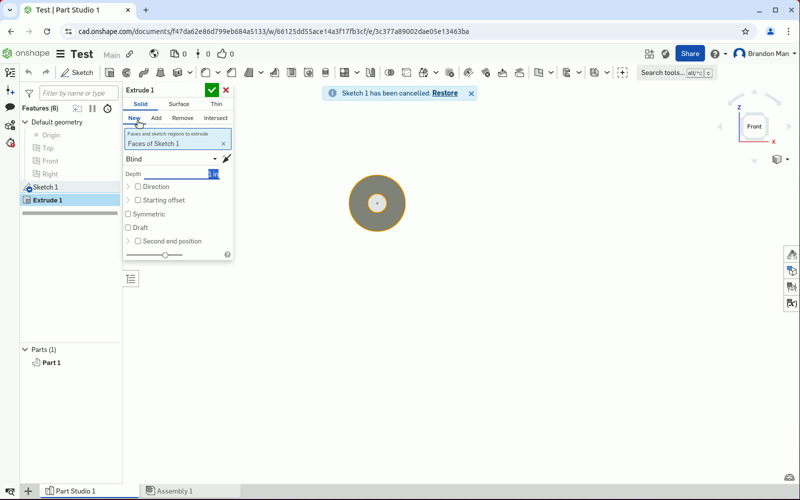
text(1.926)
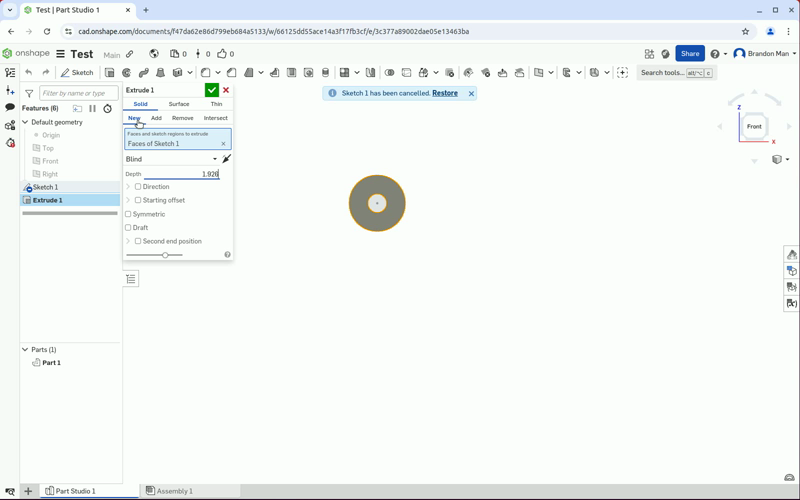
key(enter)
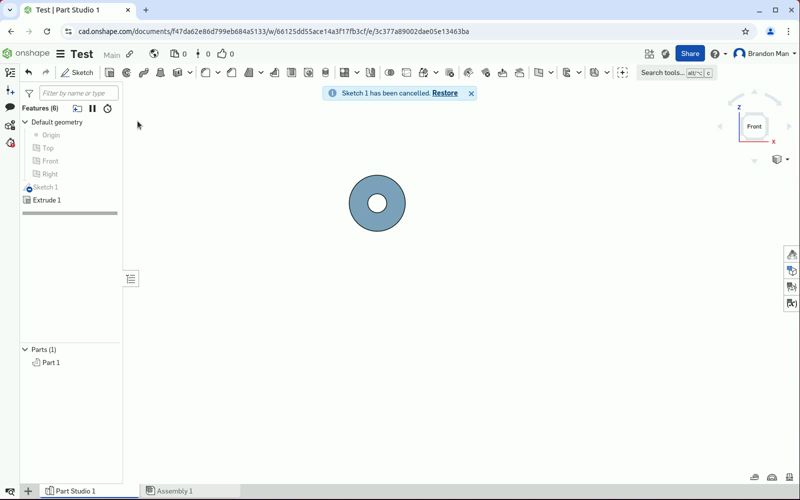
key(shift+h)
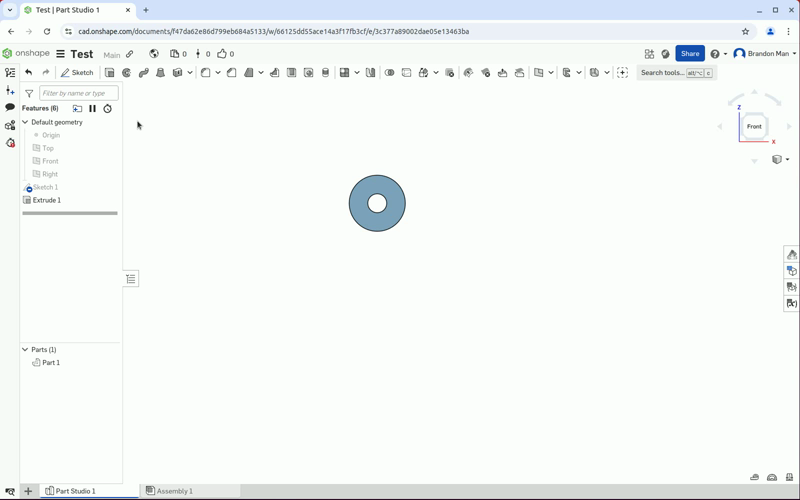
key(shift+h)
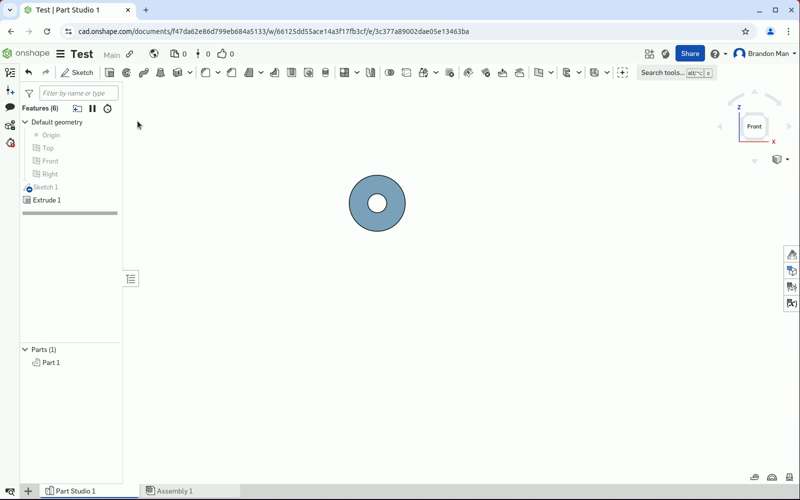
mouse_move(73, 189)
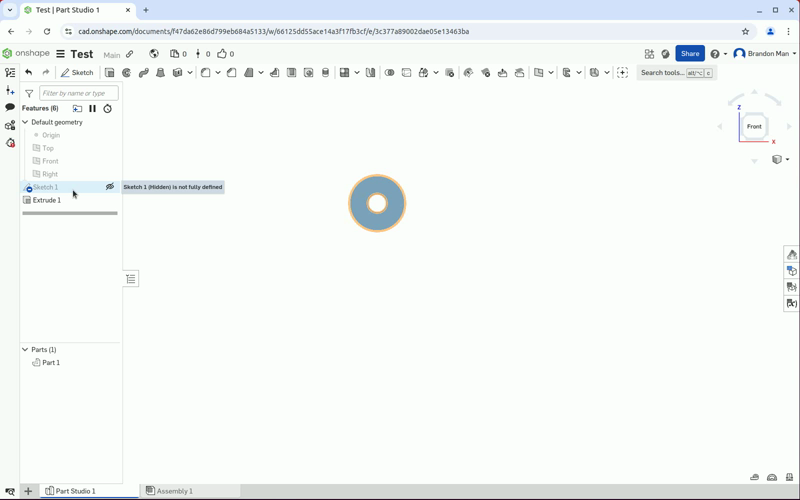
click(73, 189)
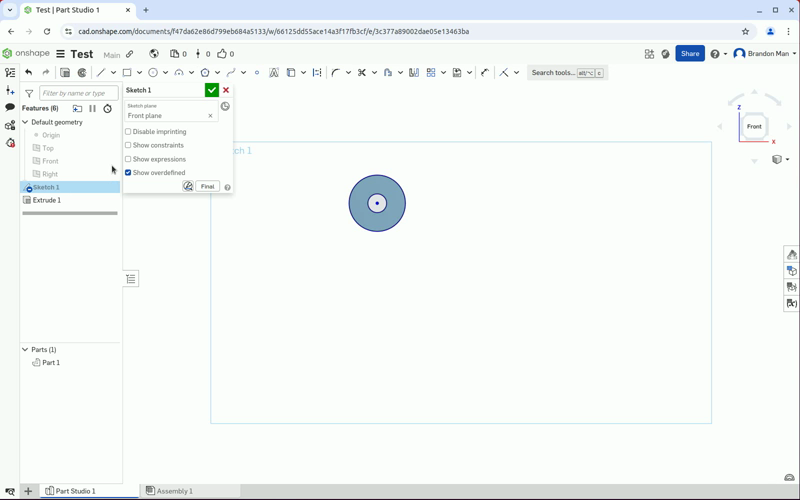
mouse_move(229, 92)
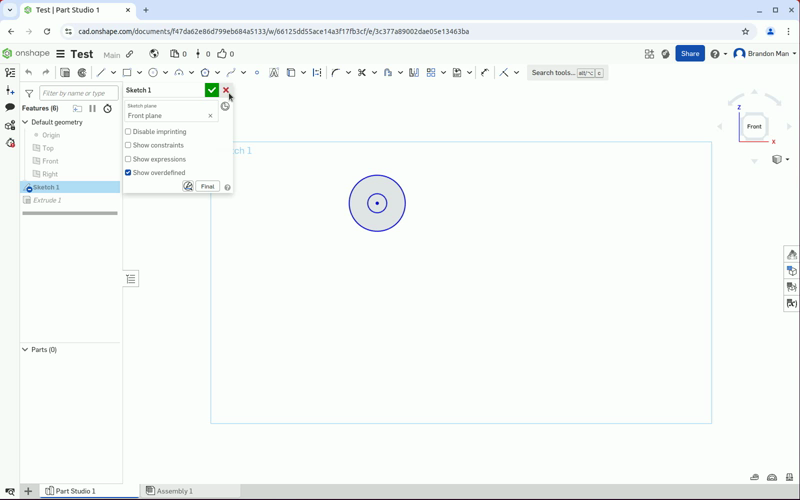
click(229, 92)
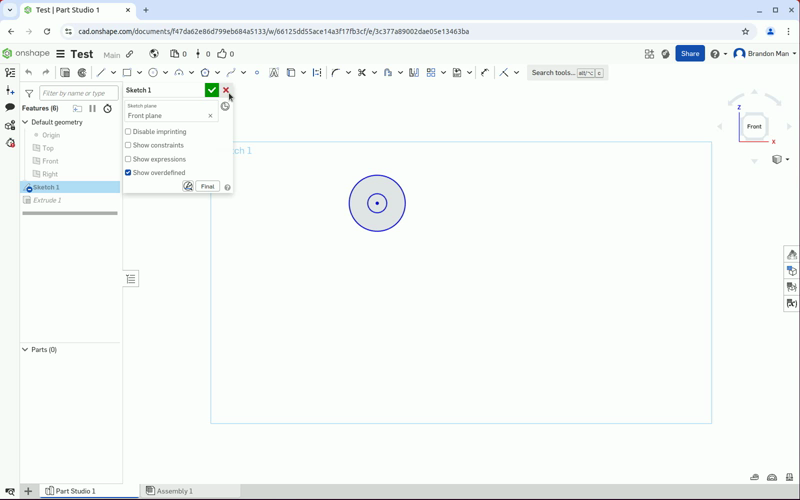
key(shift+s)
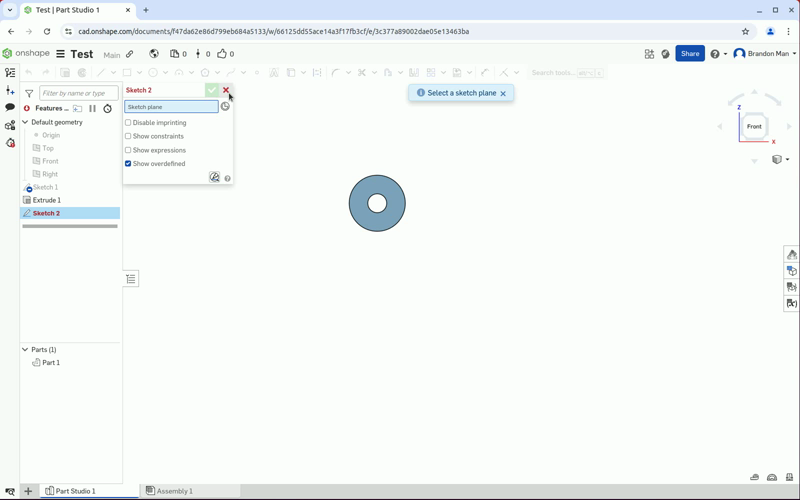
mouse_move(73, 163)
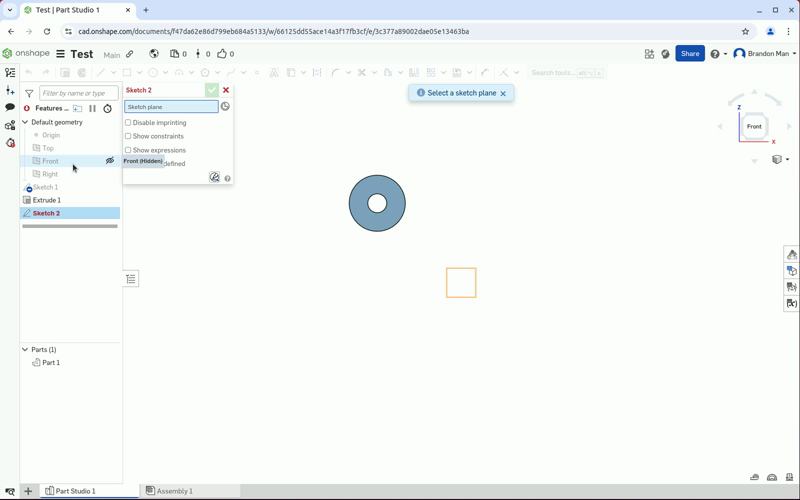
click(73, 163)
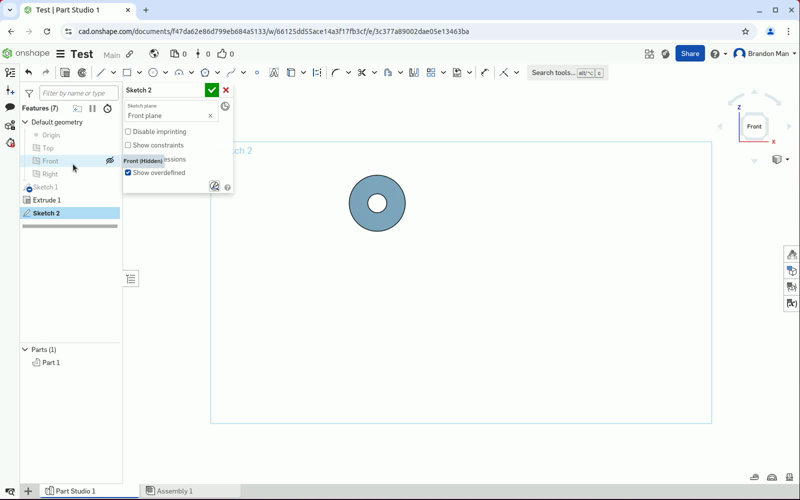
mouse_move(73, 352)
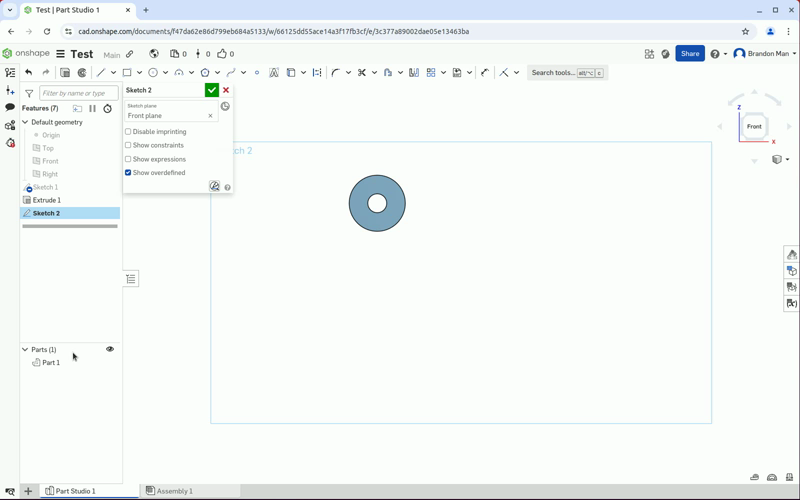
key(y)
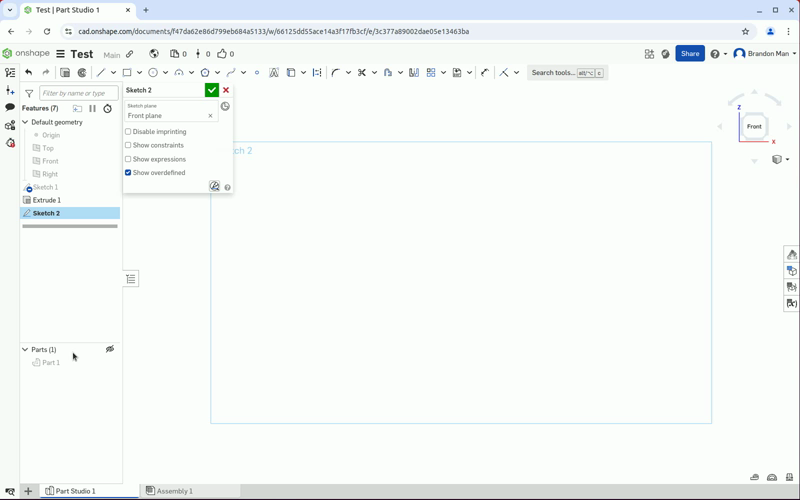
key(c)
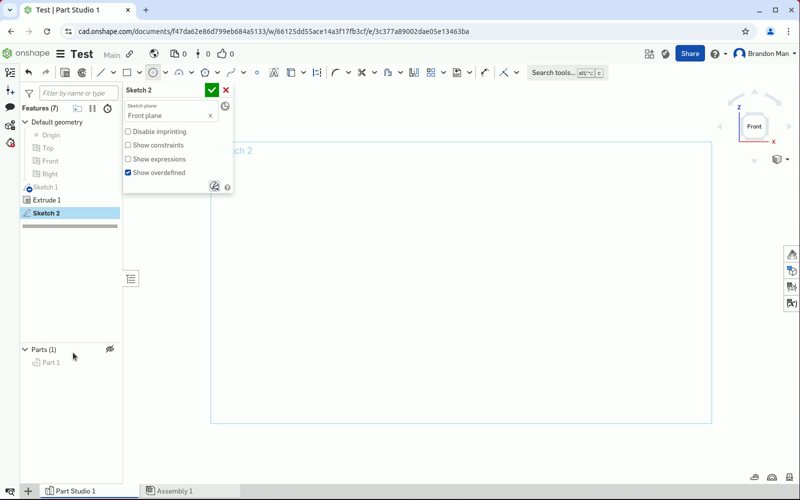
key_down(shift)
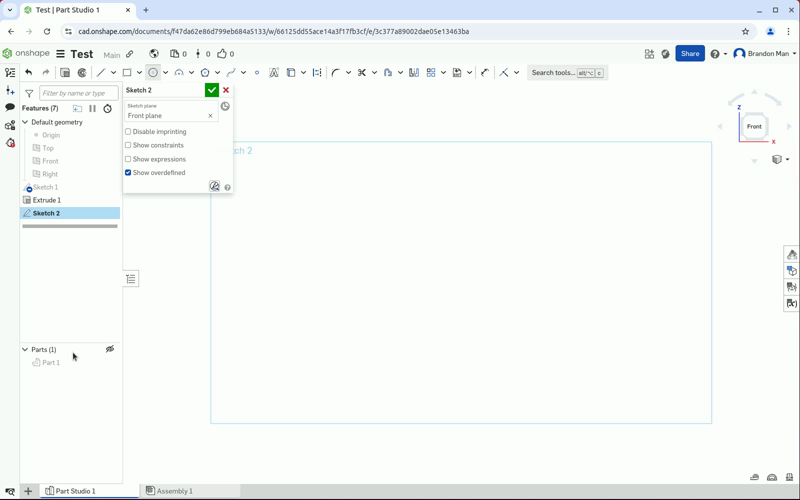
mouse_move(461, 282)
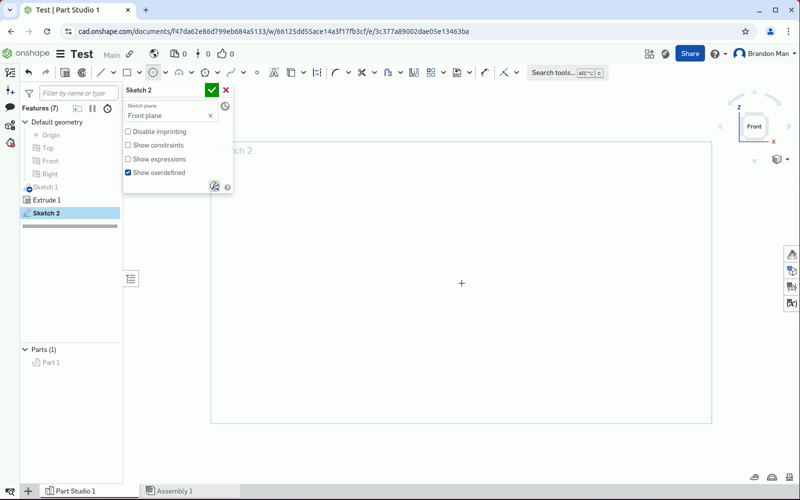
click(461, 282)
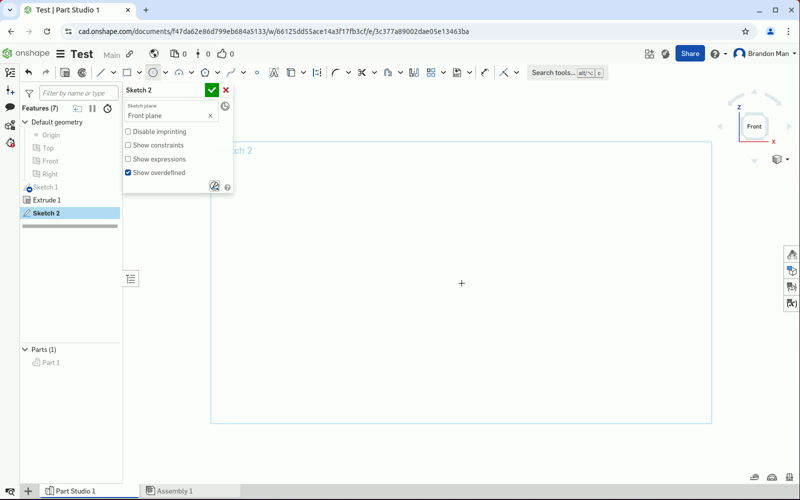
key_up(shift)
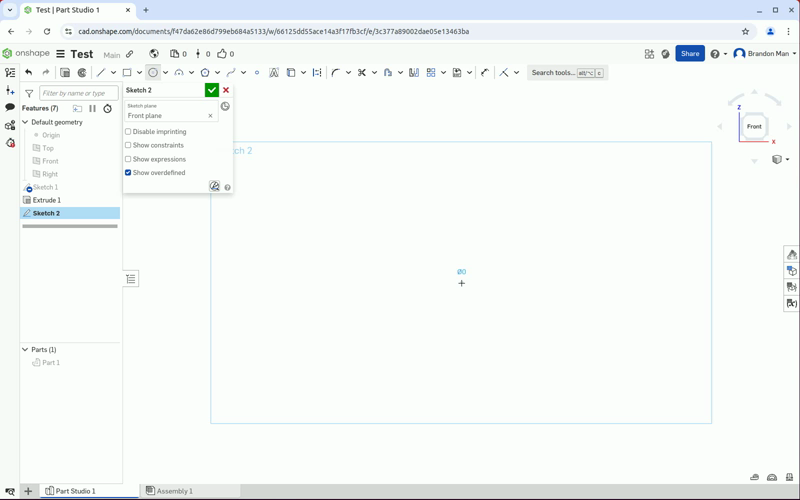
mouse_move(518, 282)
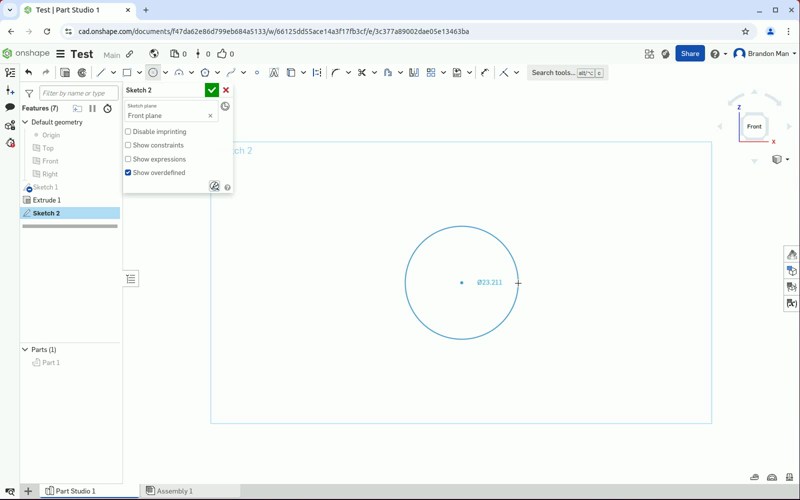
click(518, 282)
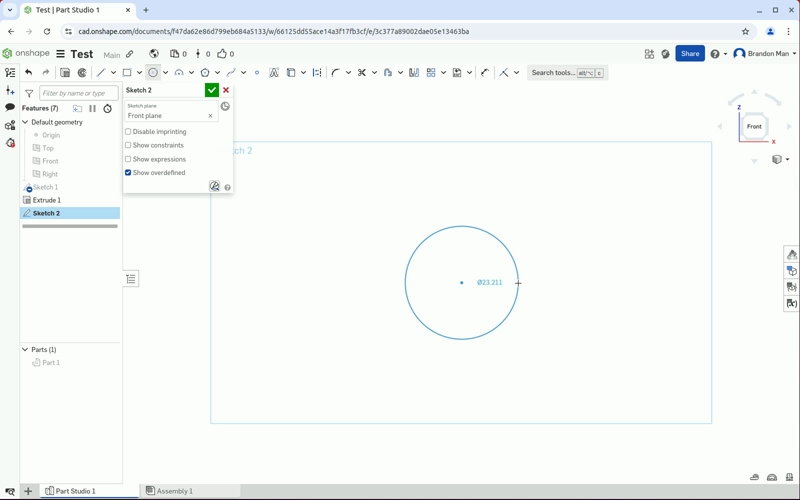
key(esc)
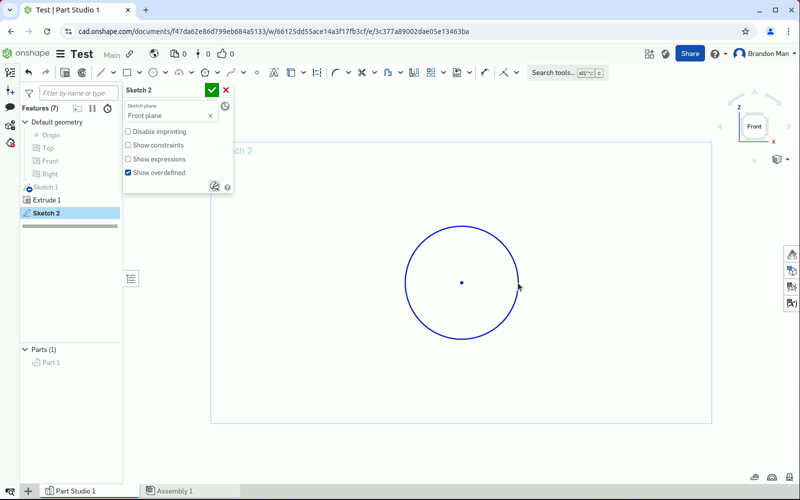
key(c)
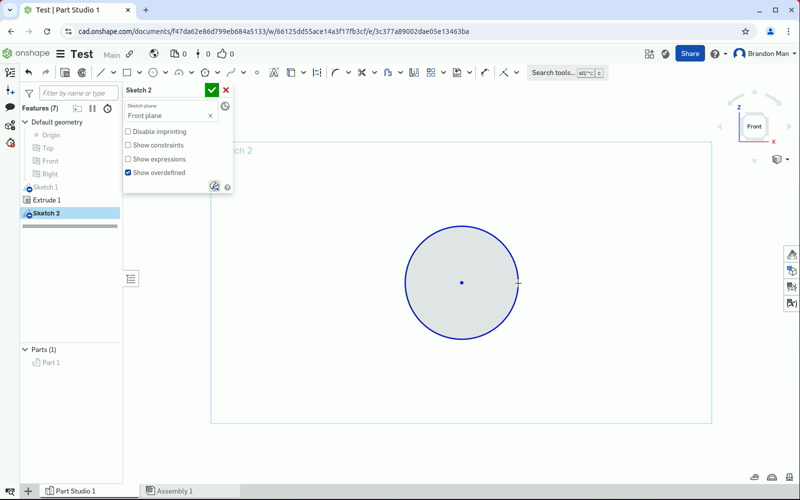
key_down(shift)
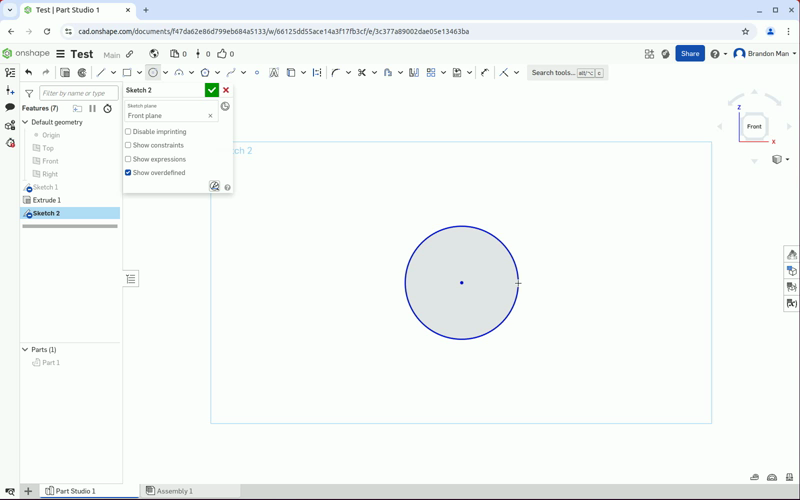
mouse_move(461, 282)
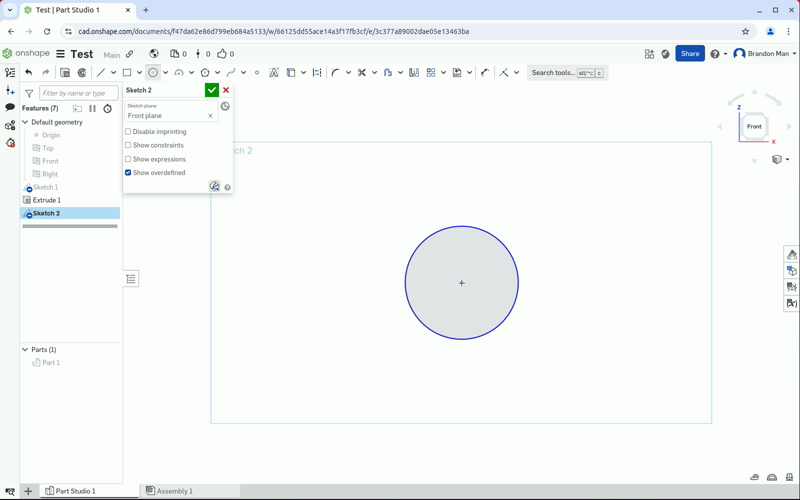
click(461, 282)
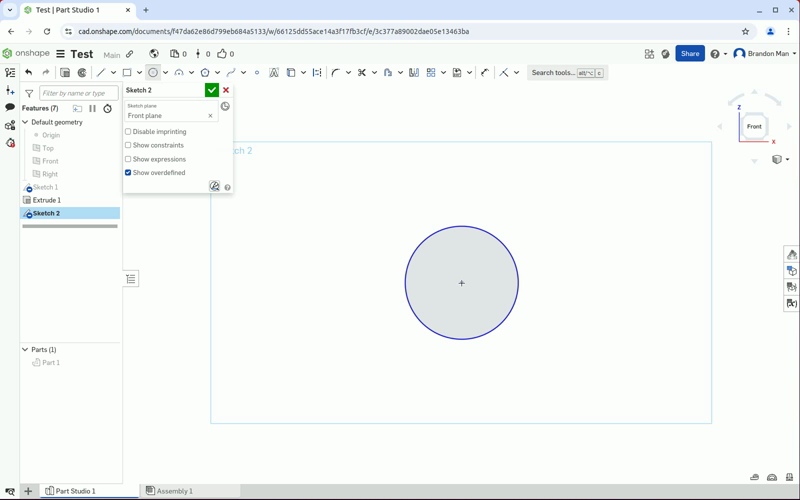
key_up(shift)
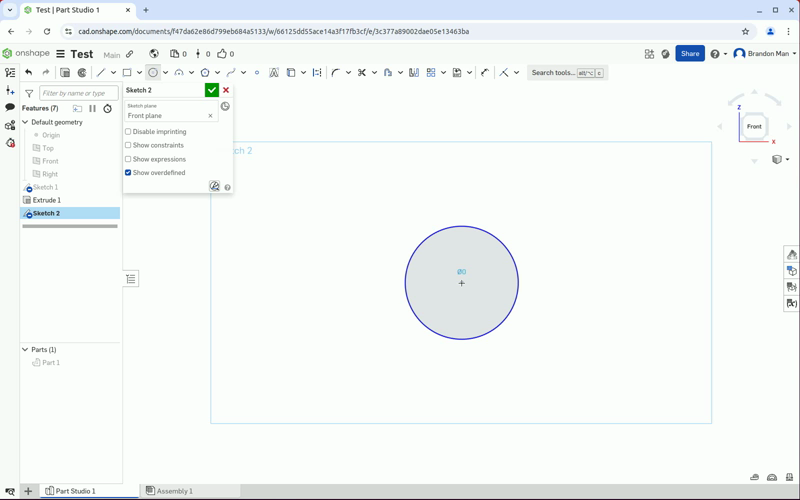
mouse_move(471, 282)
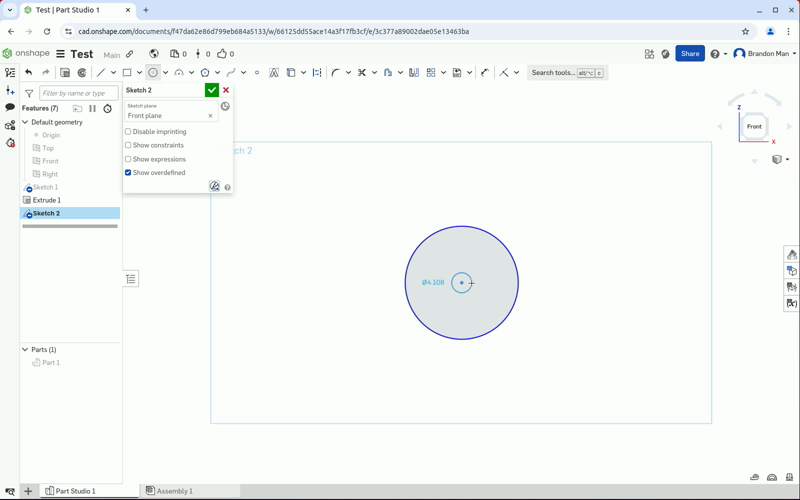
click(471, 282)
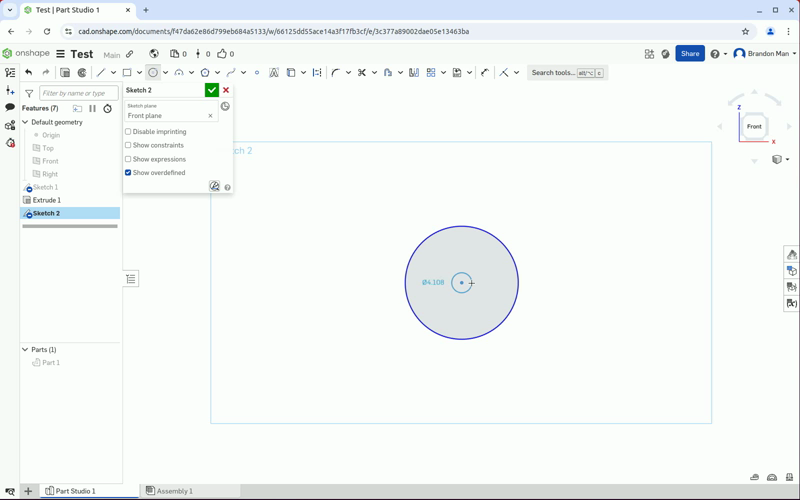
key(esc)
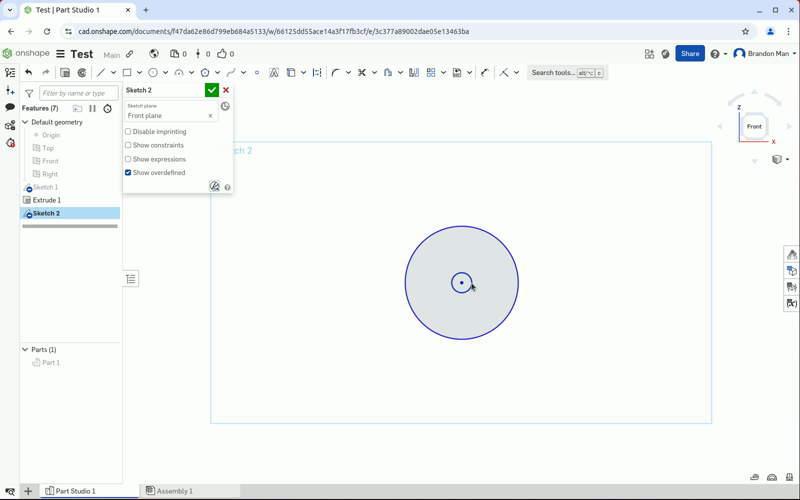
mouse_move(421, 255)
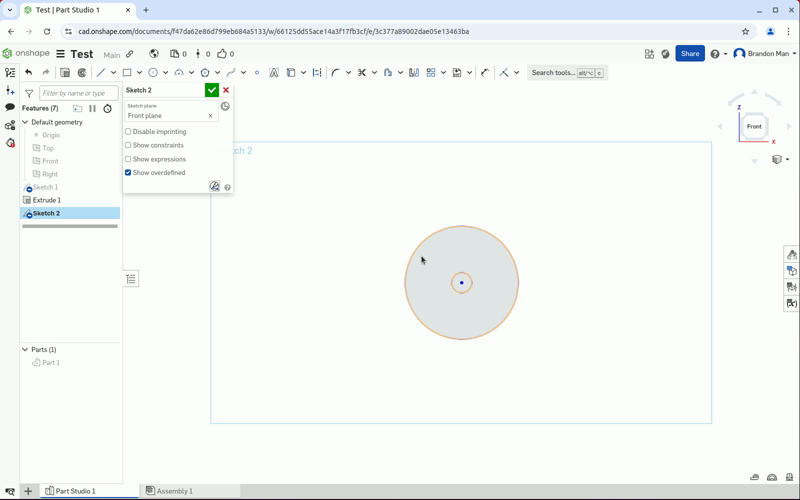
click(421, 255)
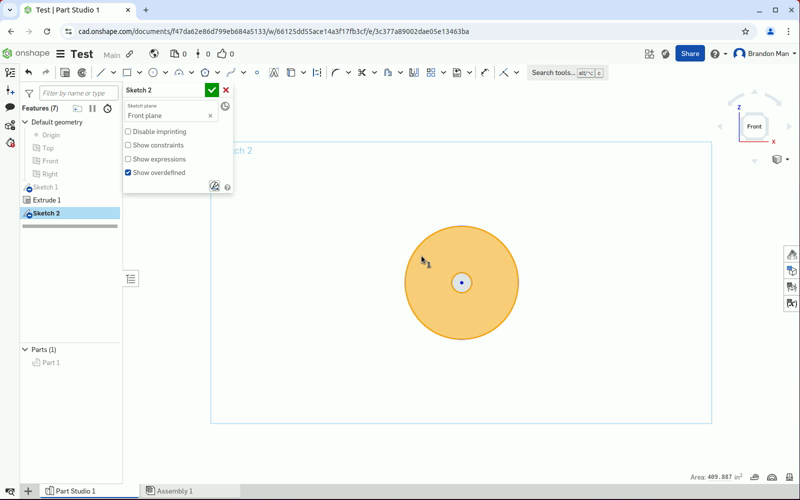
mouse_move(73, 352)
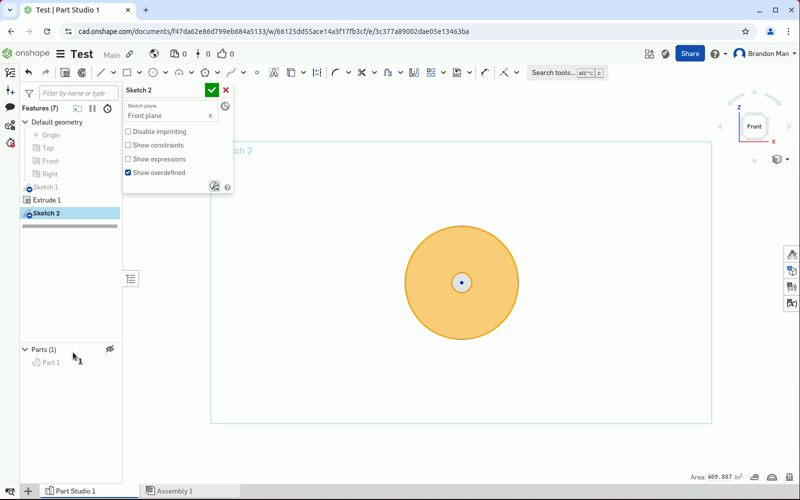
key(shift+y)
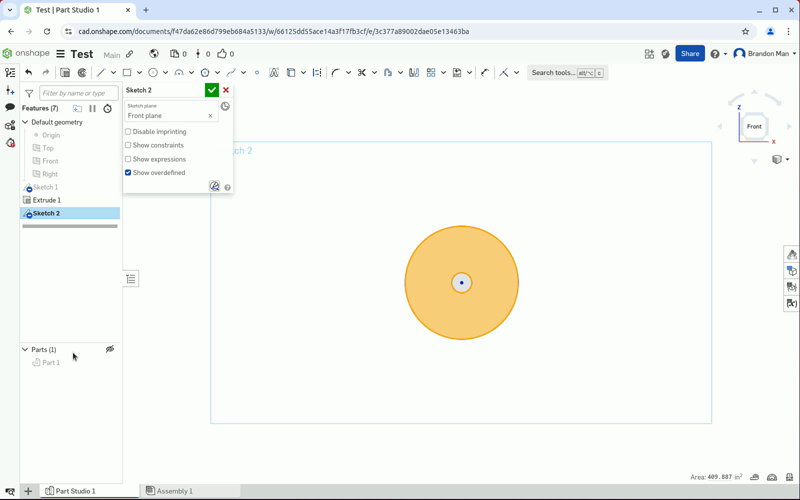
key(shift+e)
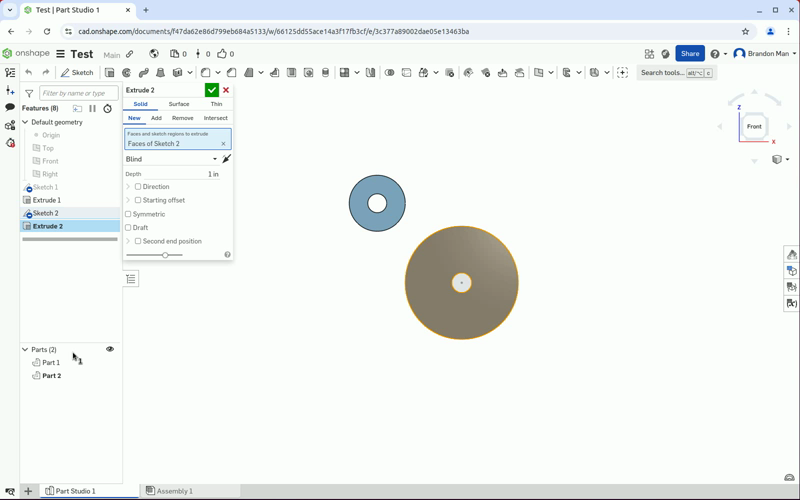
mouse_move(143, 106)
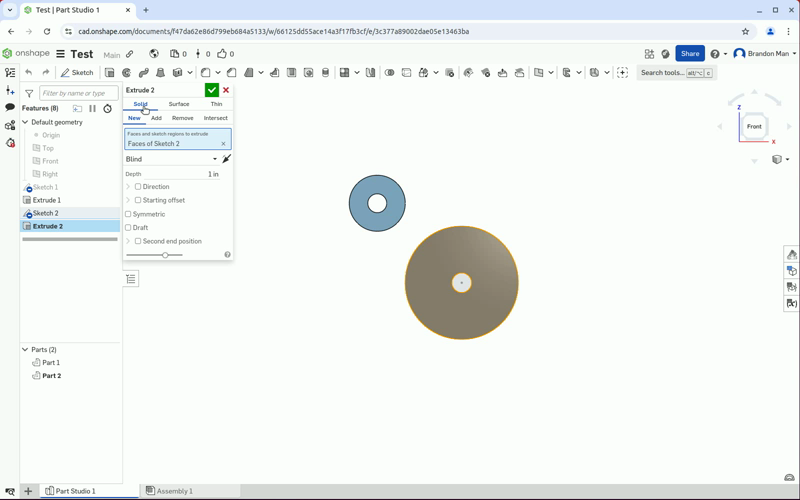
click(143, 106)
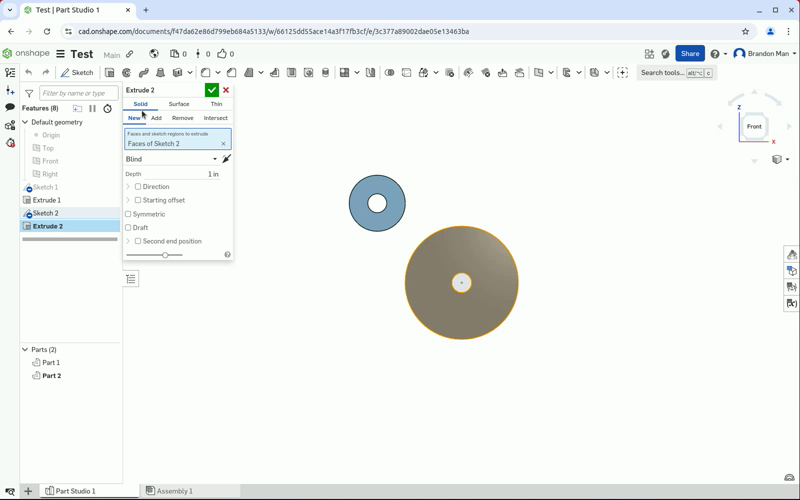
mouse_move(137, 120)
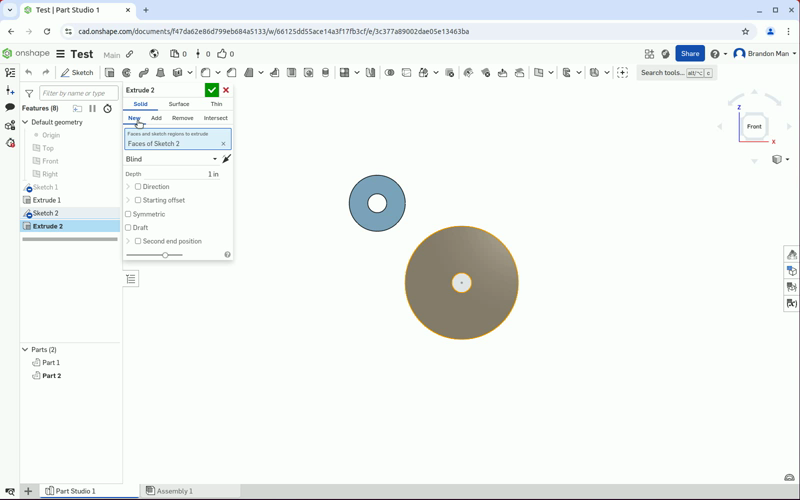
click(137, 120)
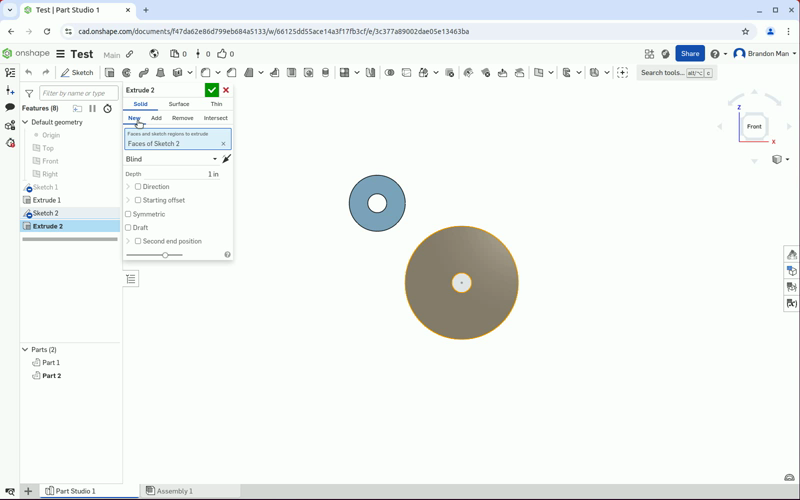
key(tab, 4)
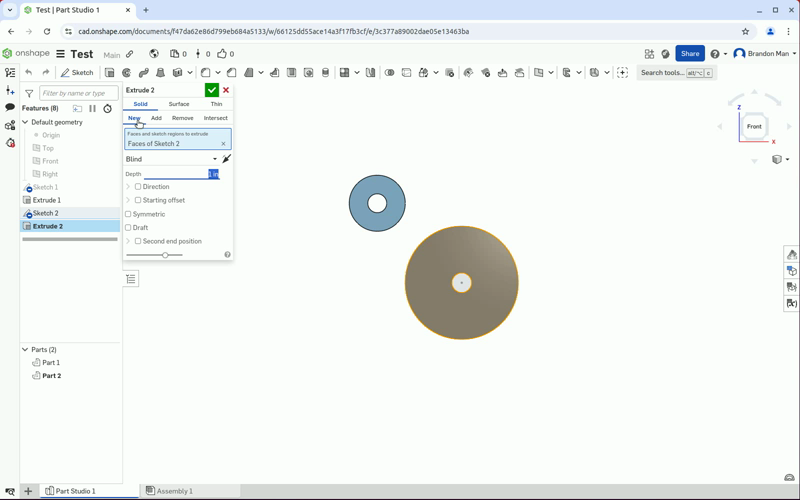
text(3.851)
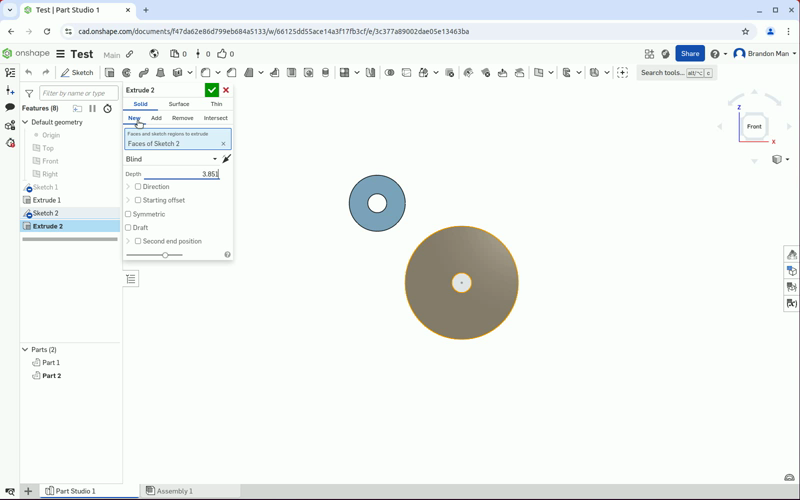
key(enter)
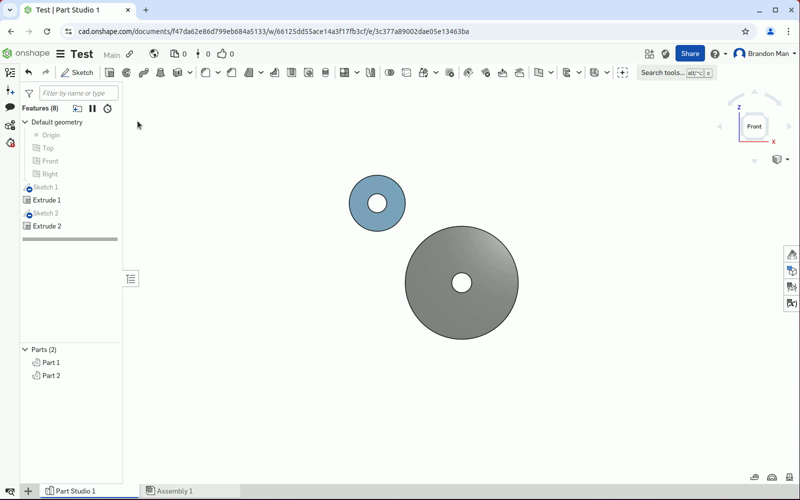
key(shift+h)
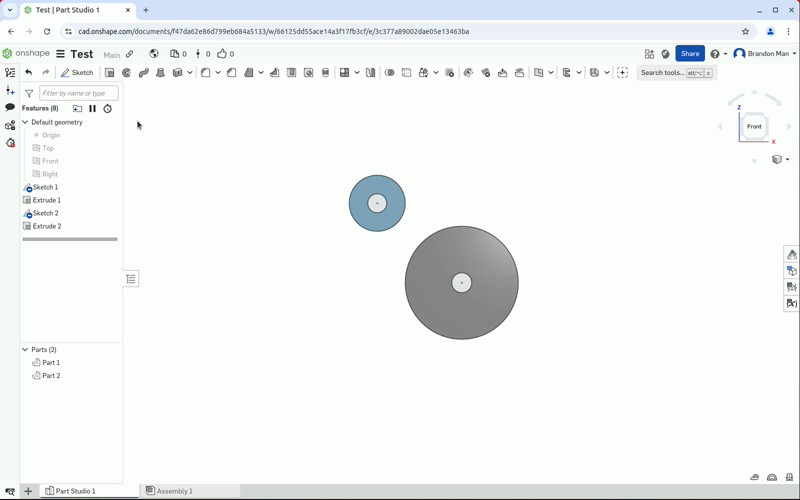
key(shift+h)
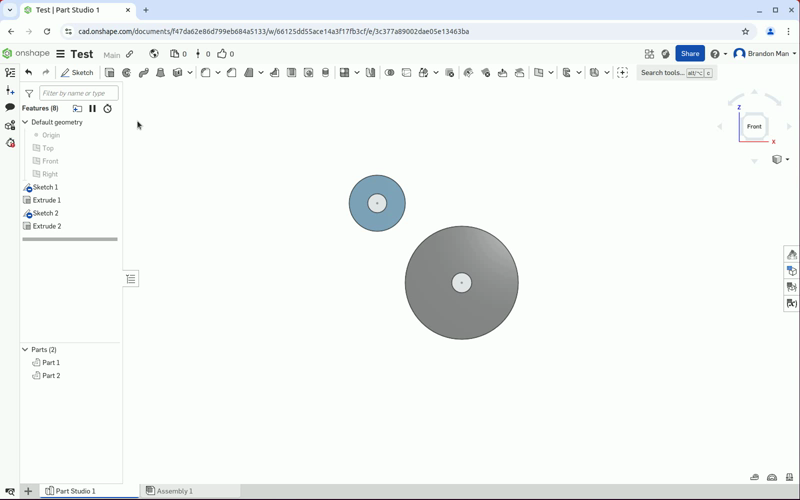
key(shift+7)
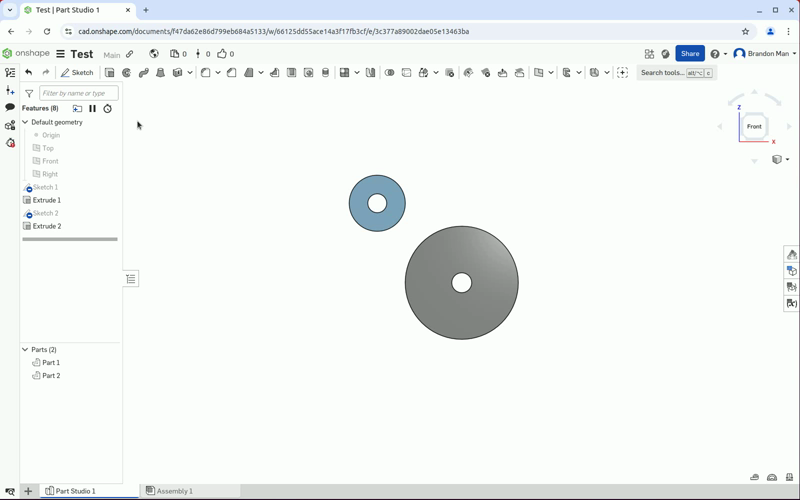
key(left, 2)
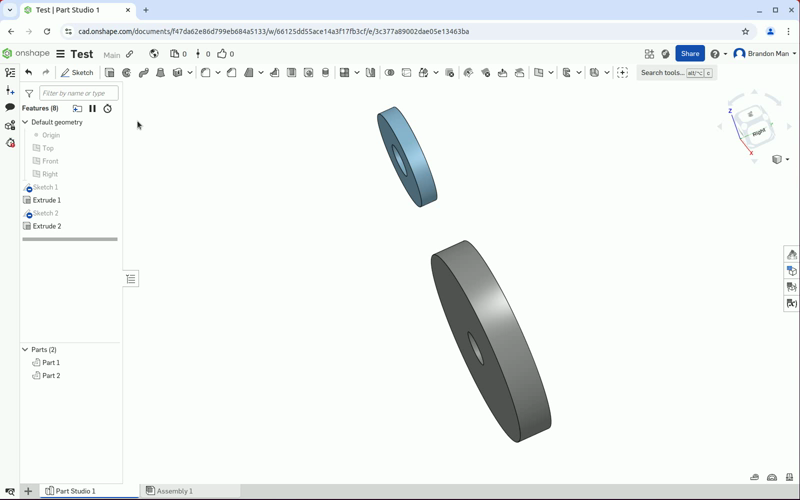
key(down, 2)
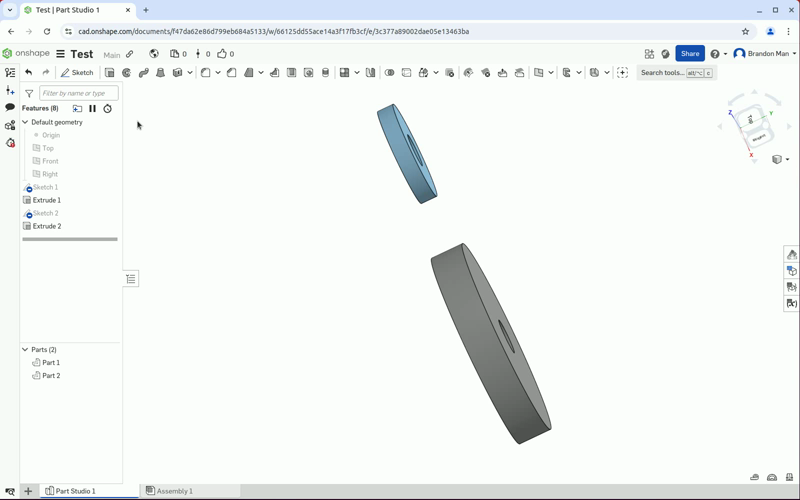
key(up, 2)
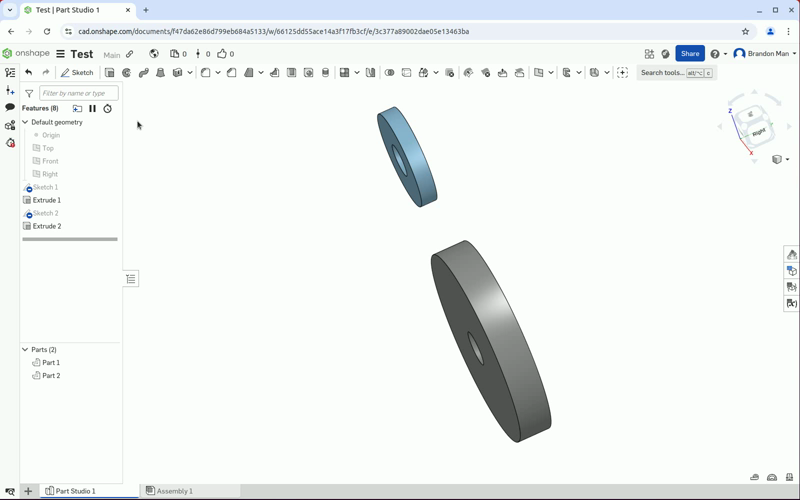
key(right, 2)
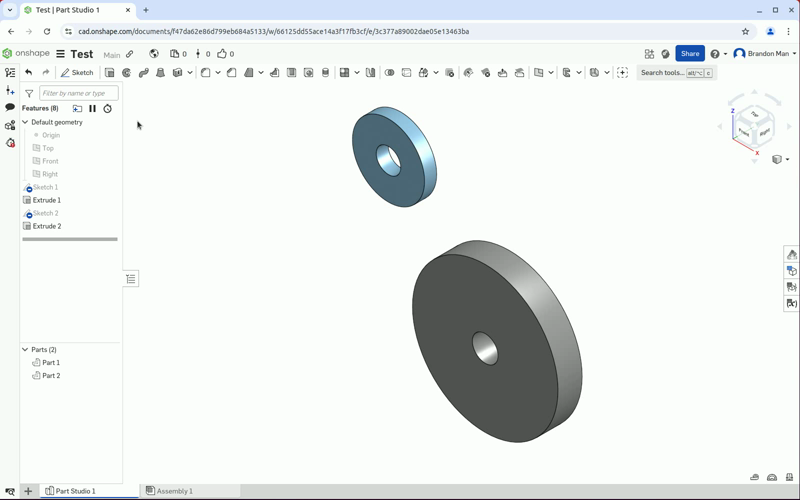
mouse_move(73, 189)
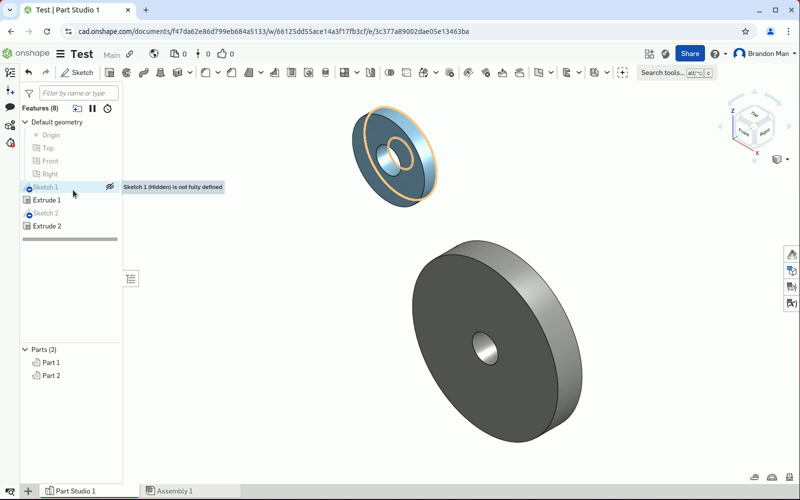
click(73, 189)